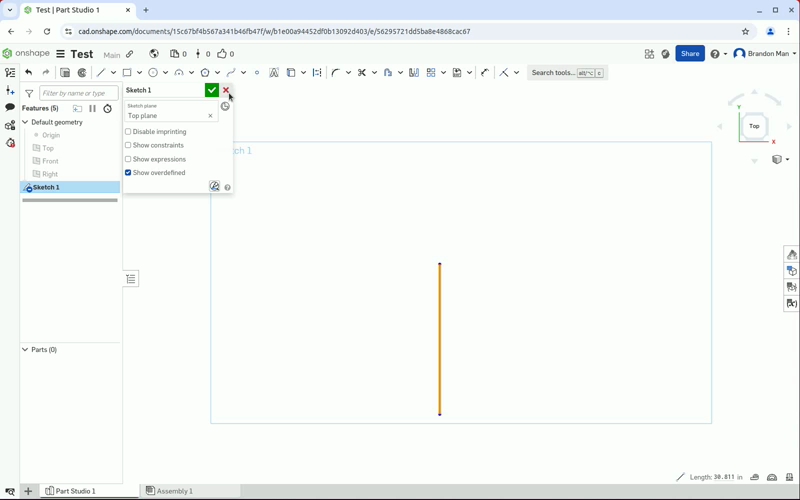
key(shift+h)
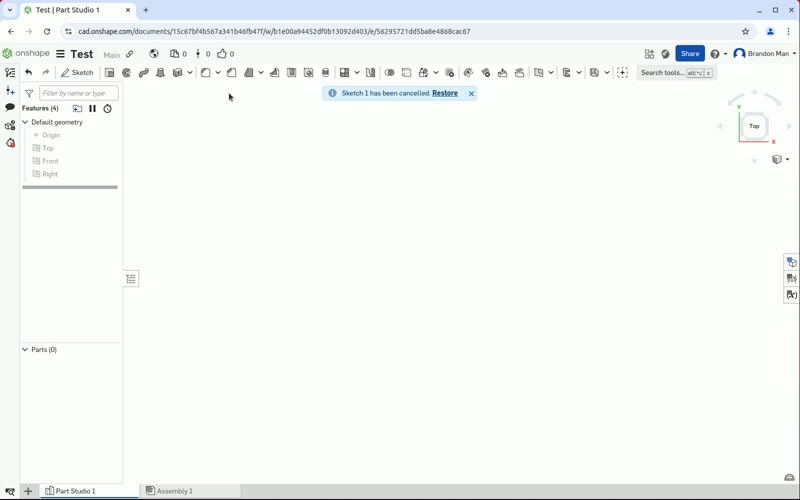
mouse_move(73, 352)
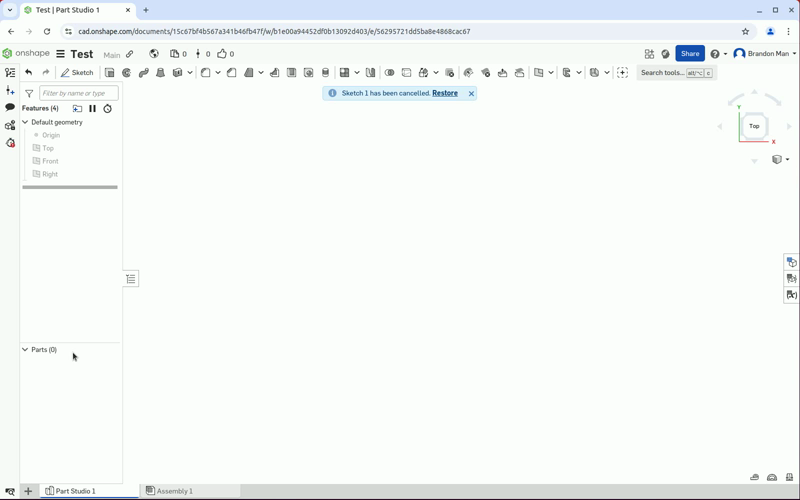
key(y)
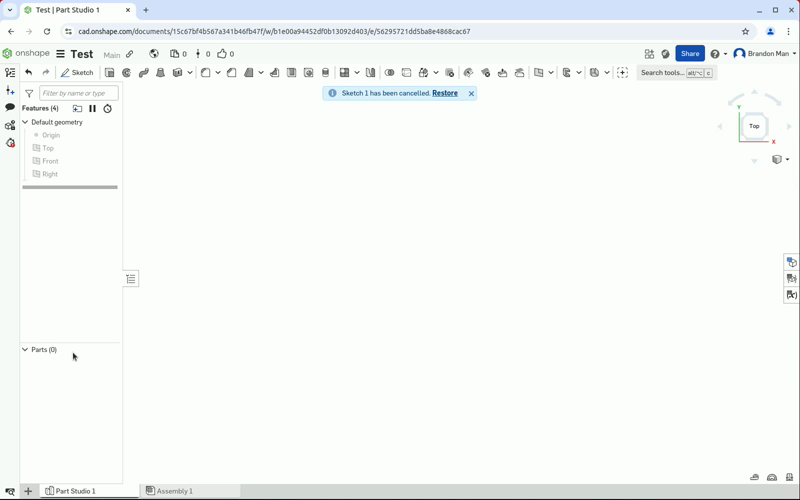
key(shift+p)
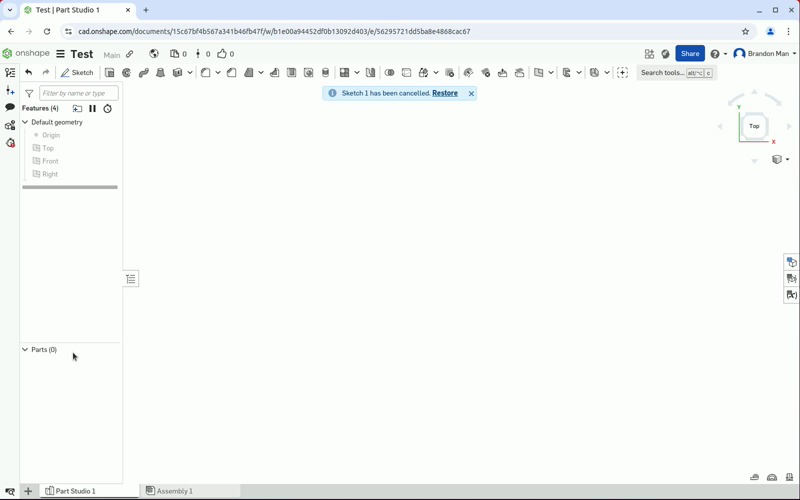
key(space)
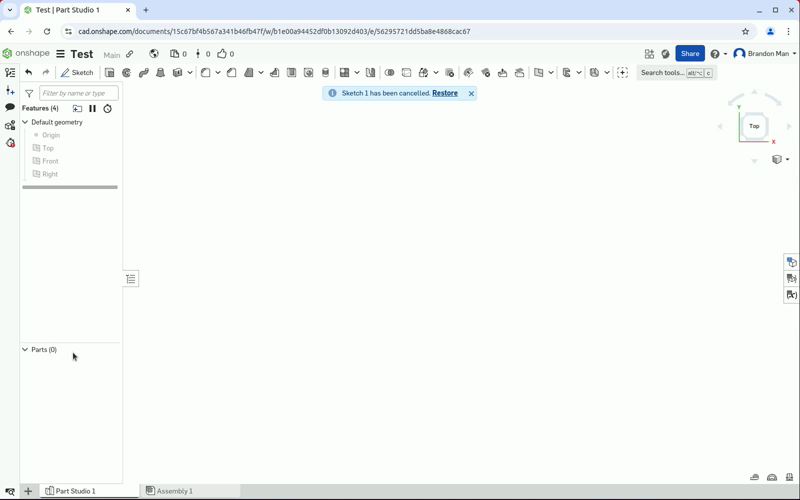
key_down(shift)
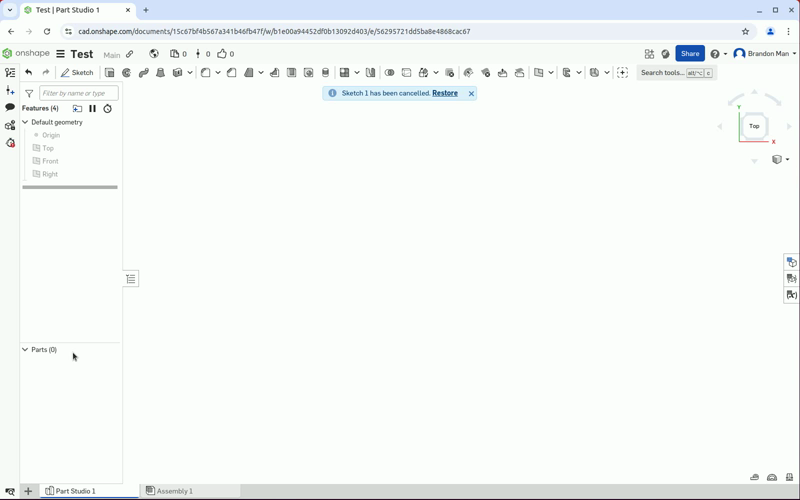
key(up)
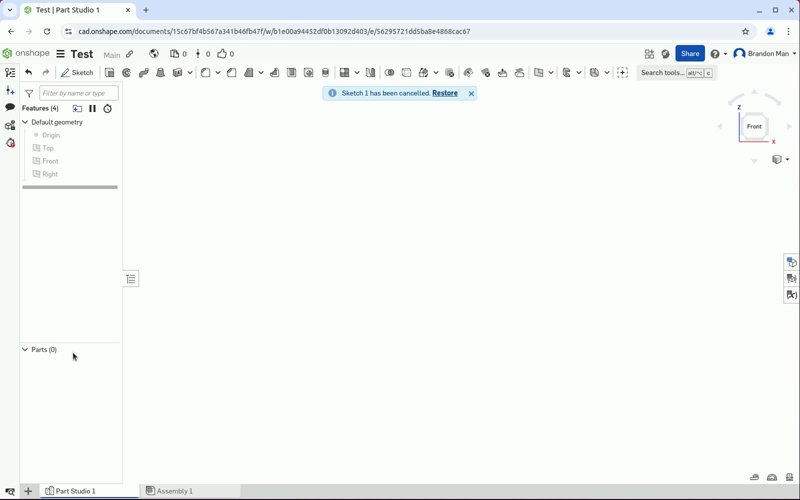
key_up(shift)
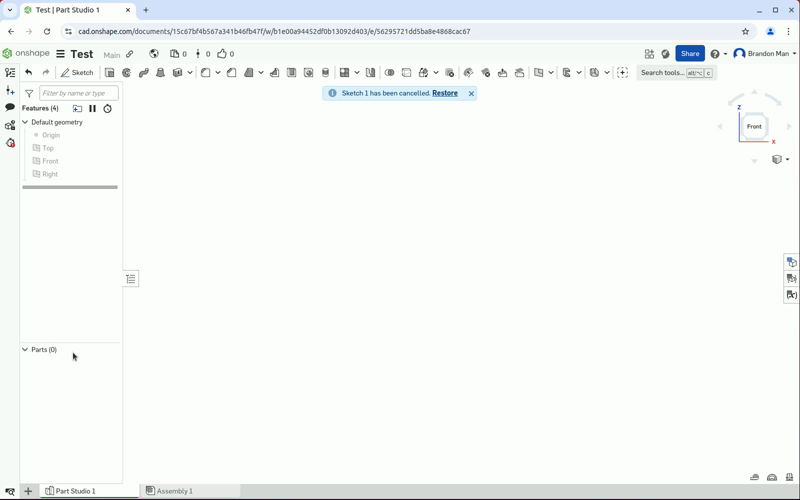
mouse_move(73, 352)
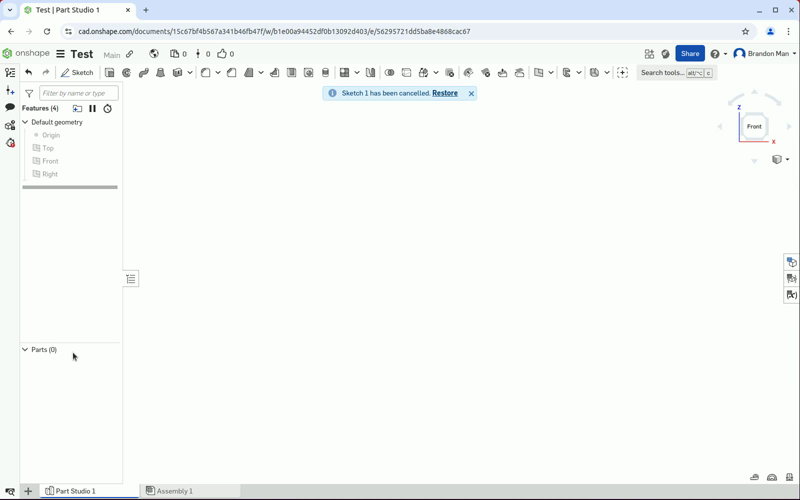
key(shift+y)
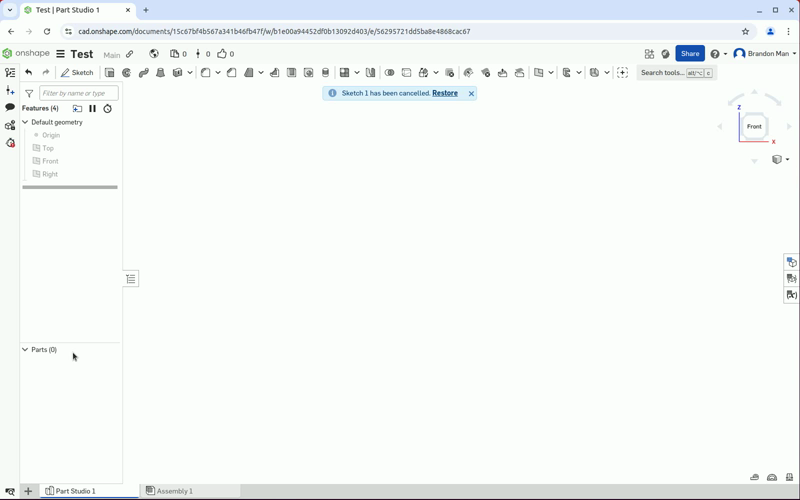
key(shift+s)
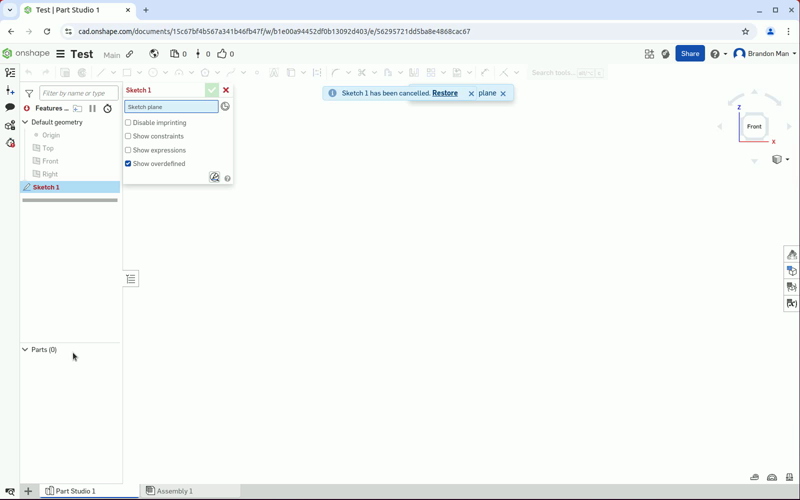
mouse_move(73, 163)
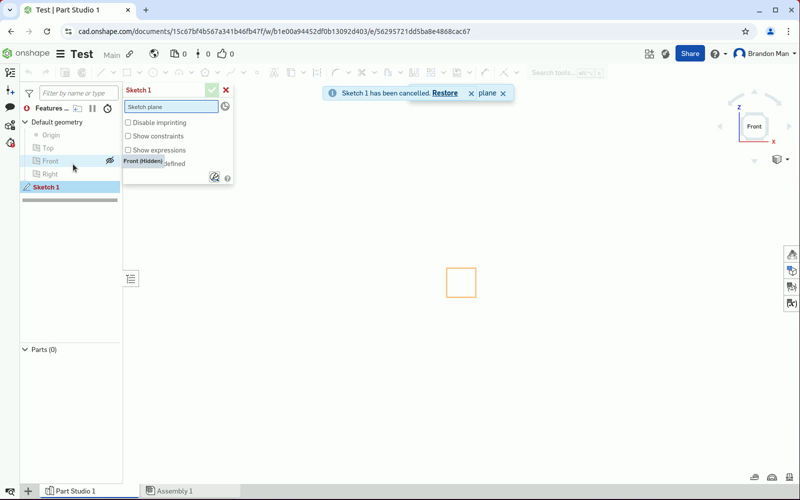
click(73, 163)
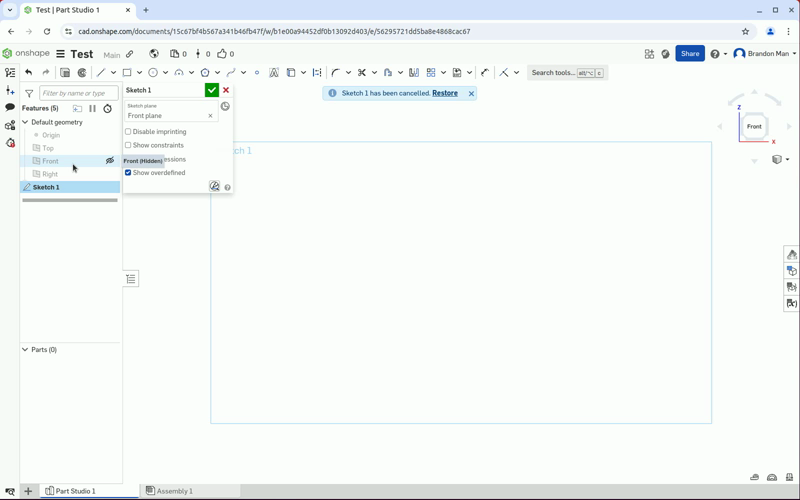
mouse_move(73, 352)
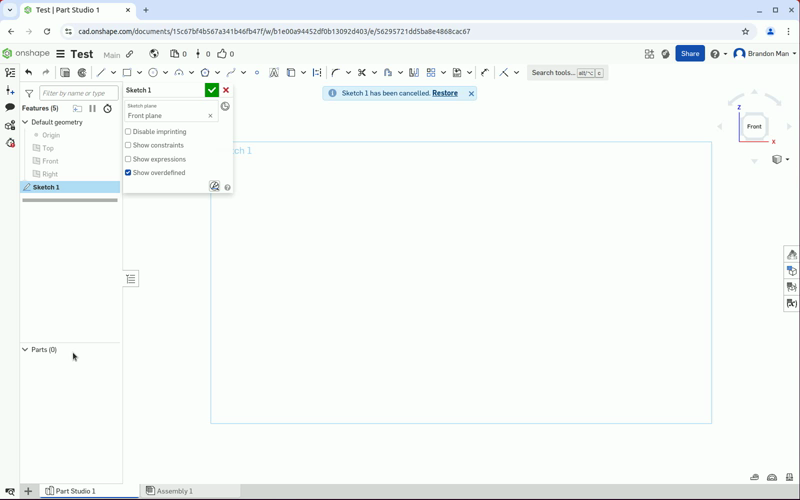
key(y)
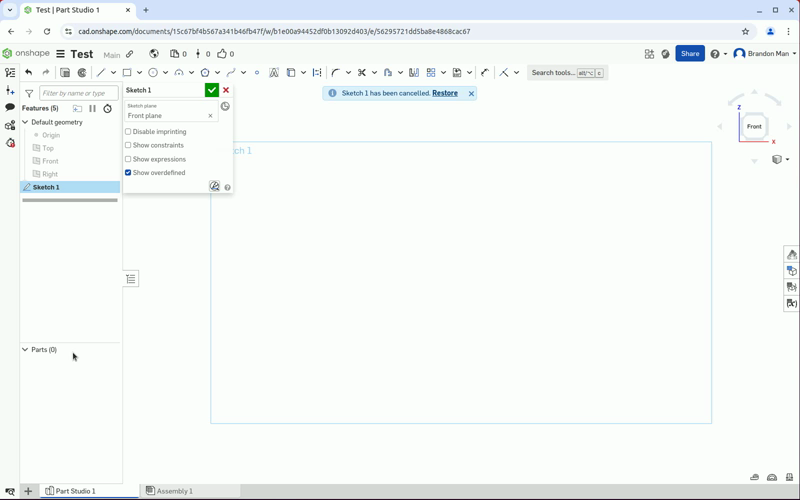
key(l)
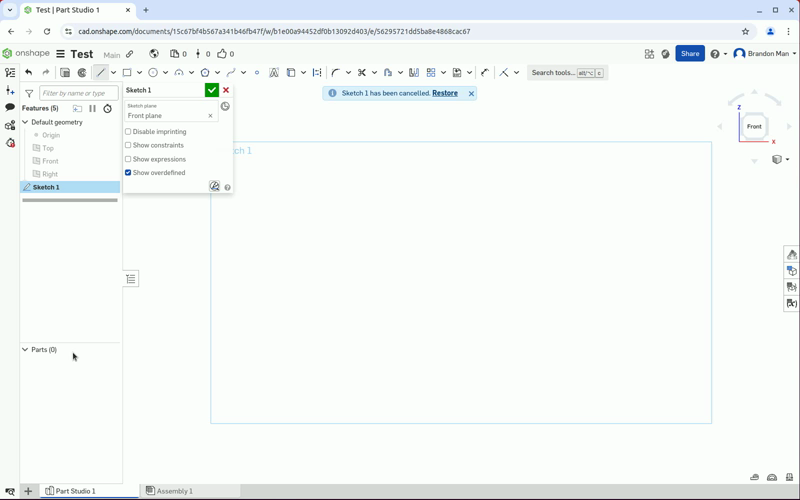
key_down(shift)
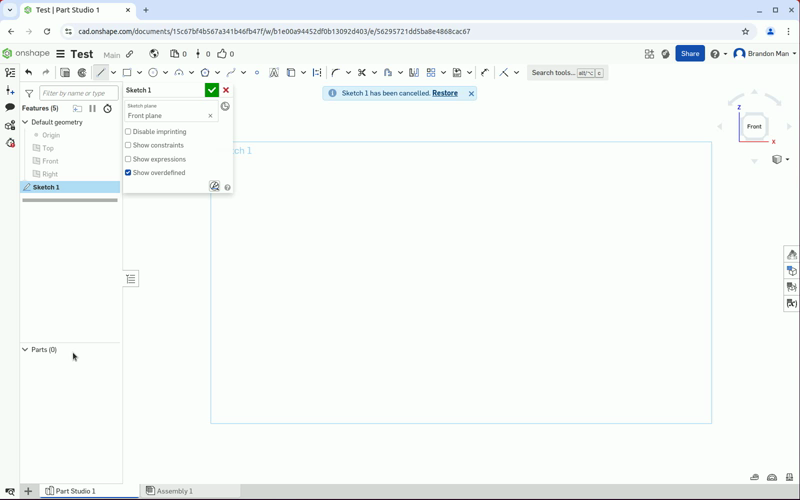
mouse_move(425, 315)
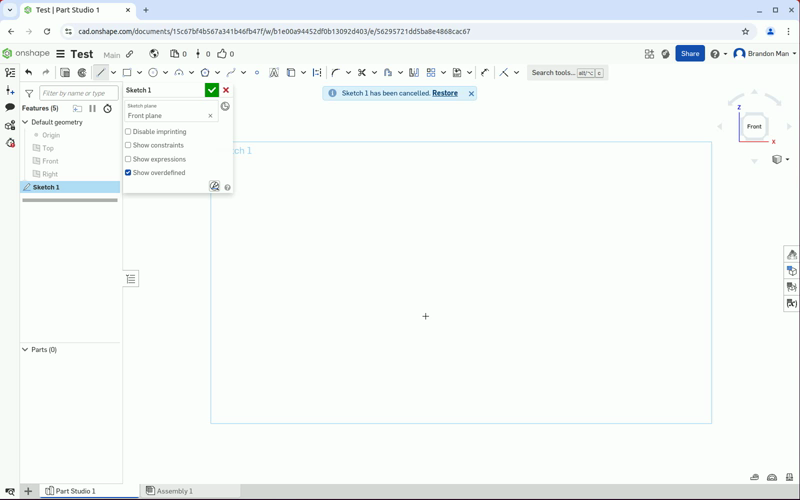
click(425, 315)
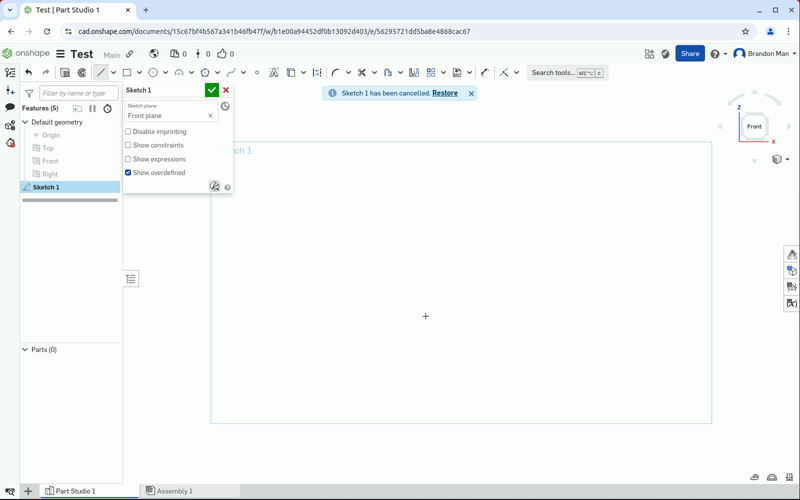
key_up(shift)
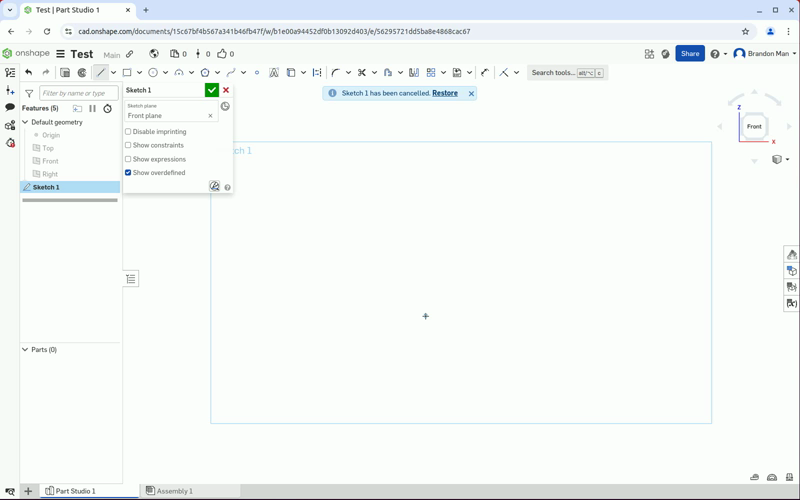
key_down(shift)
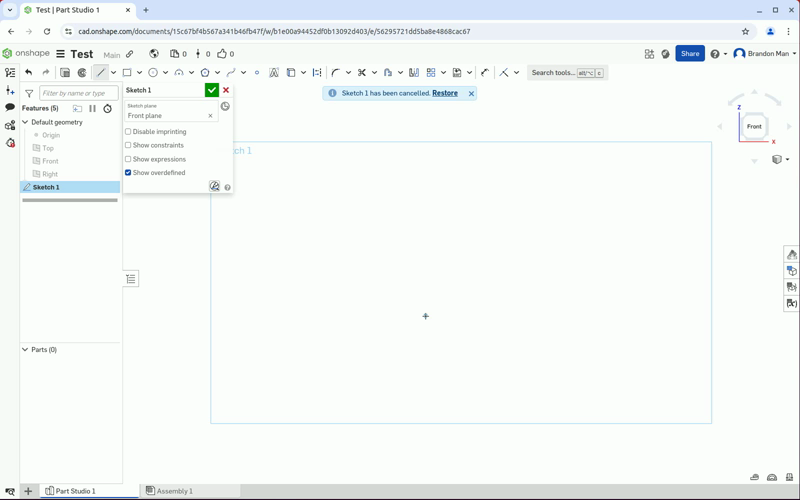
mouse_move(496, 315)
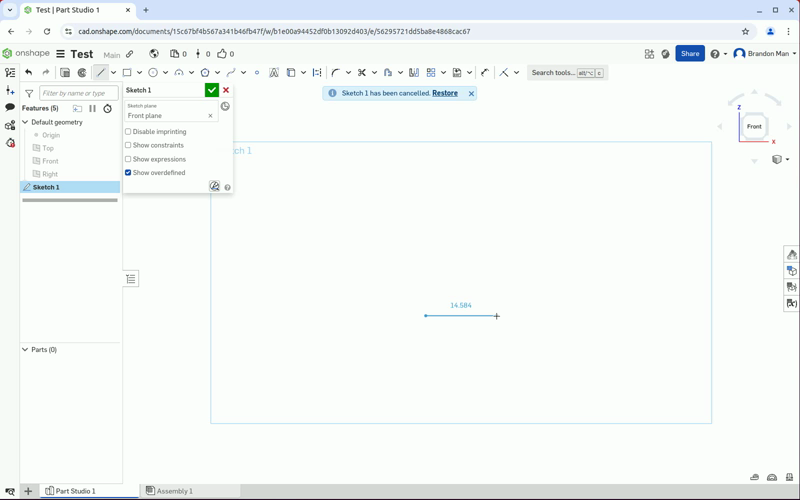
click(496, 315)
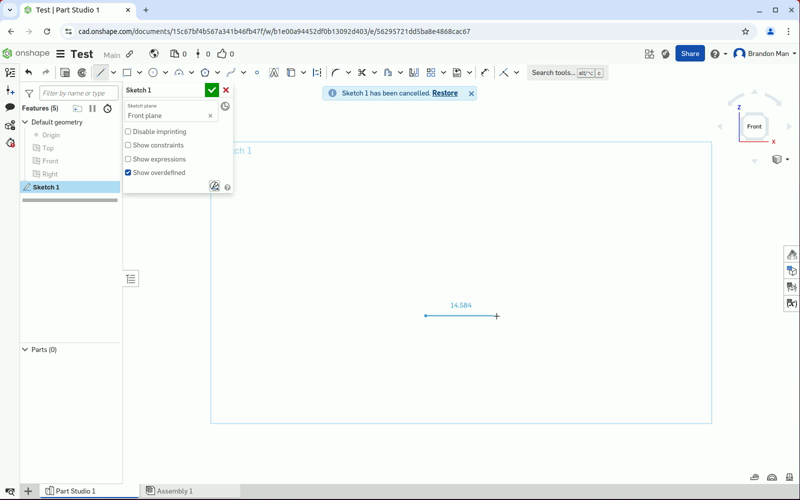
key_up(shift)
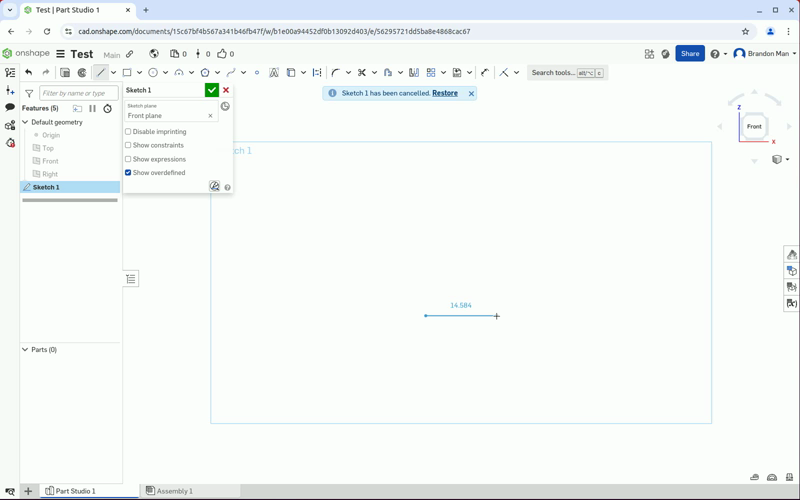
key_down(shift)
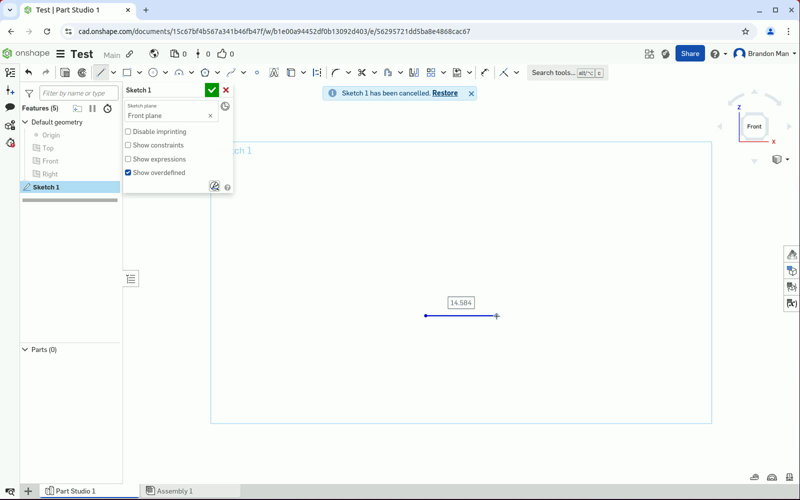
mouse_move(526, 315)
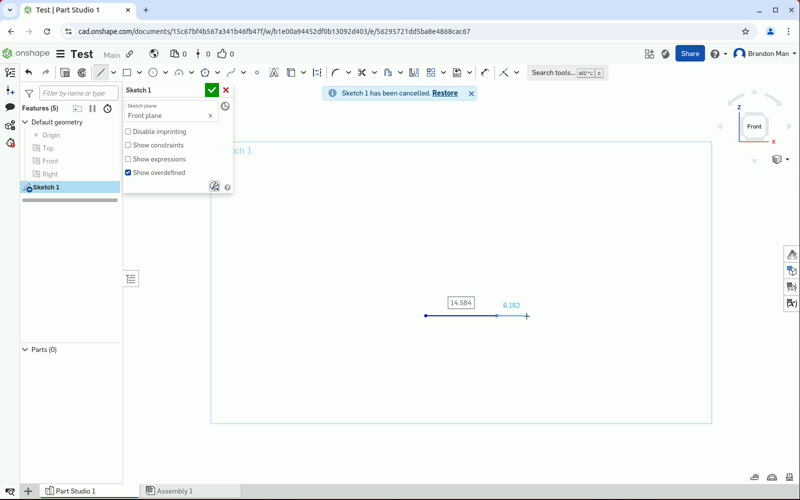
mouse_move(478, 274)
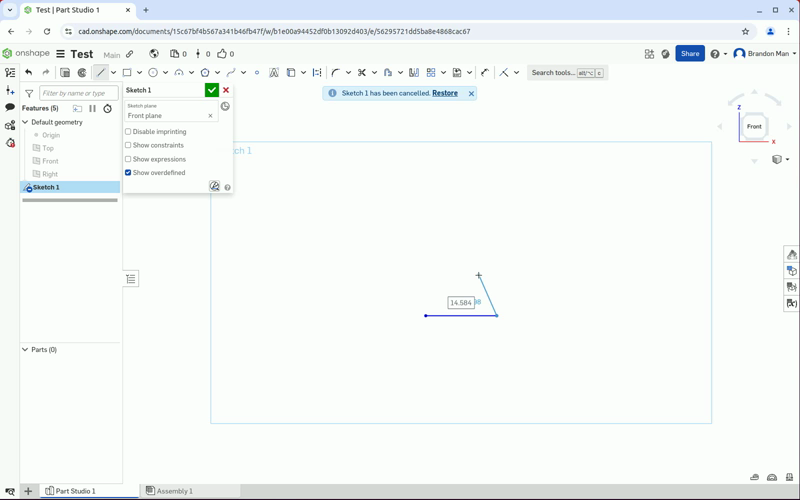
click(478, 274)
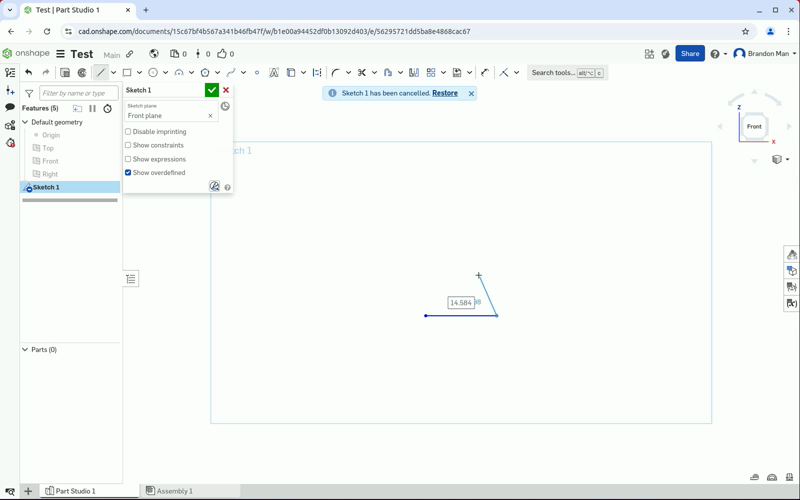
key_up(shift)
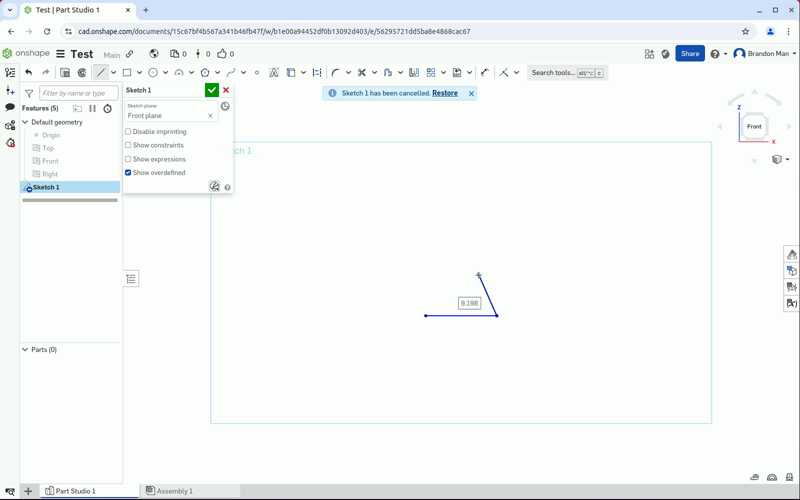
key(esc)
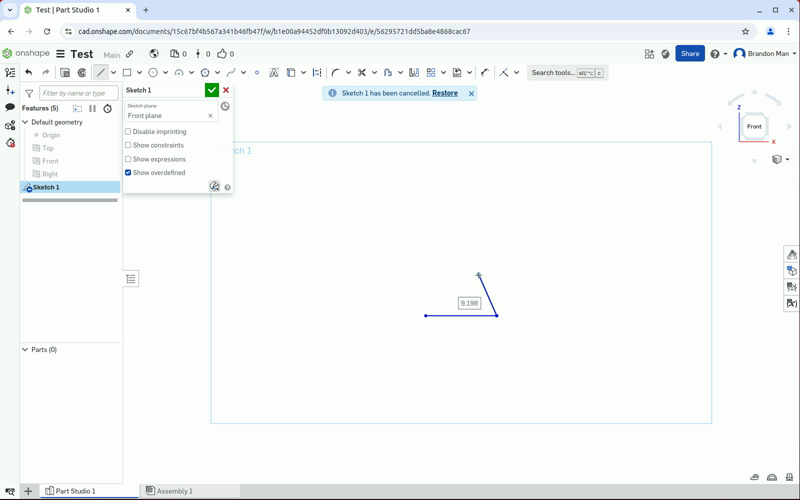
key(a)
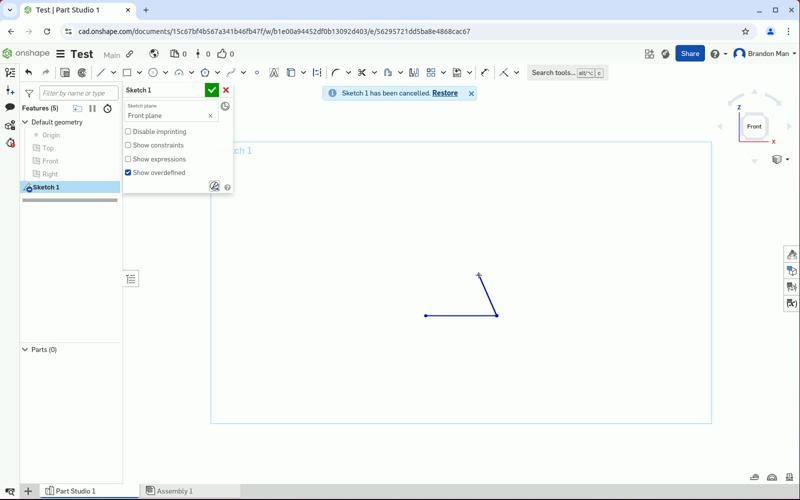
mouse_move(478, 274)
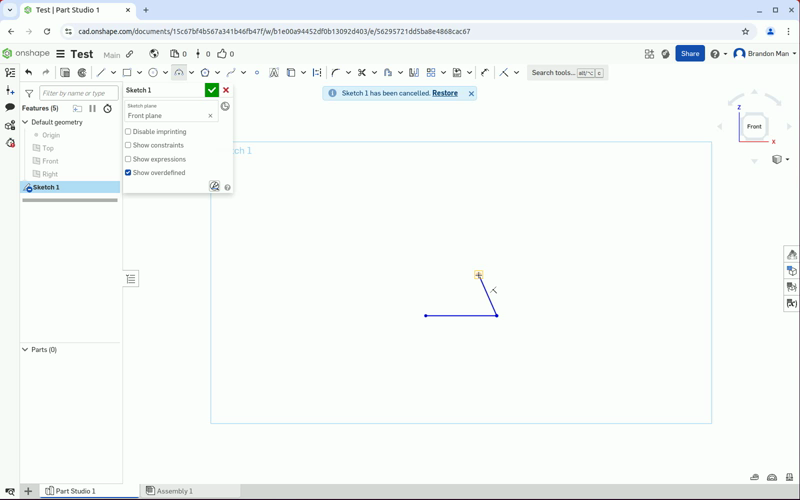
click(478, 274)
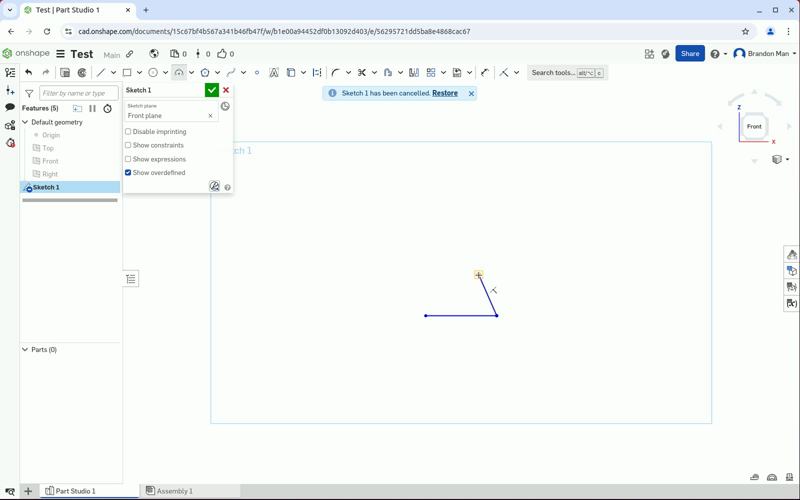
key_down(shift)
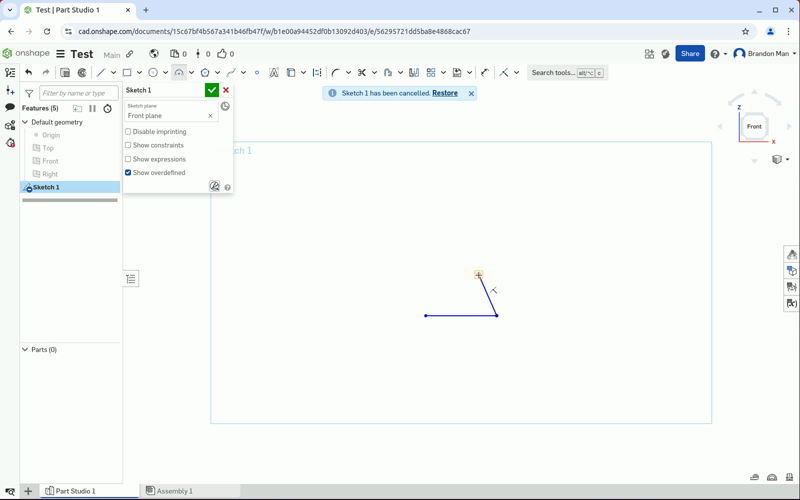
mouse_move(443, 274)
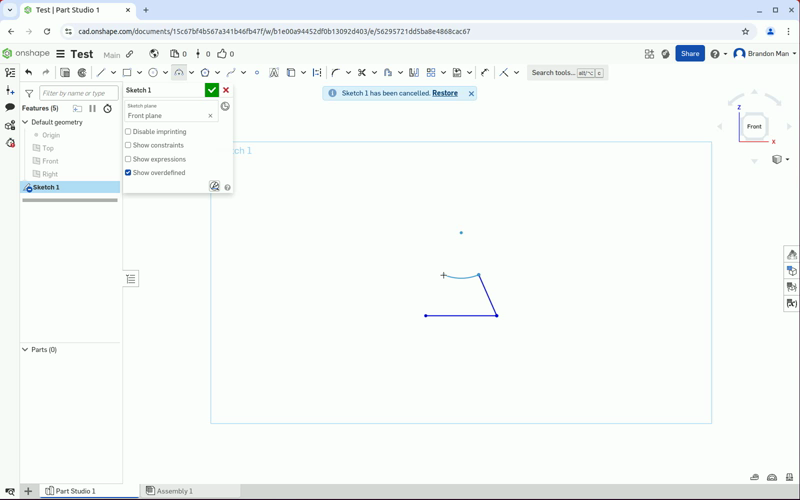
click(443, 274)
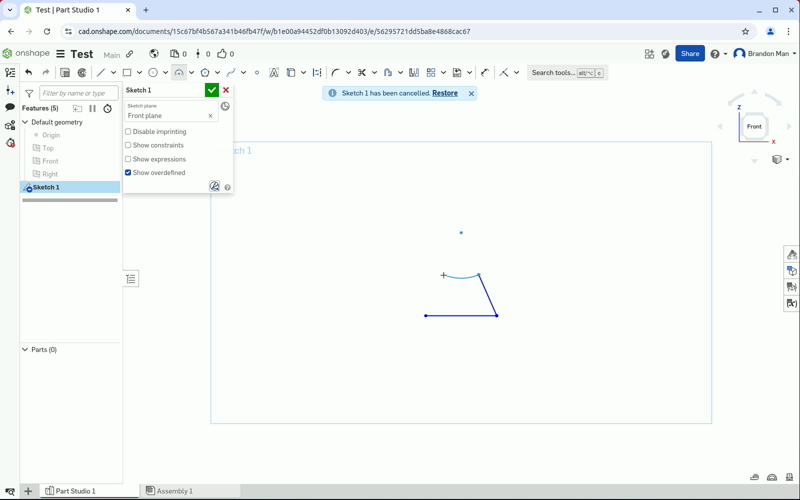
mouse_move(461, 301)
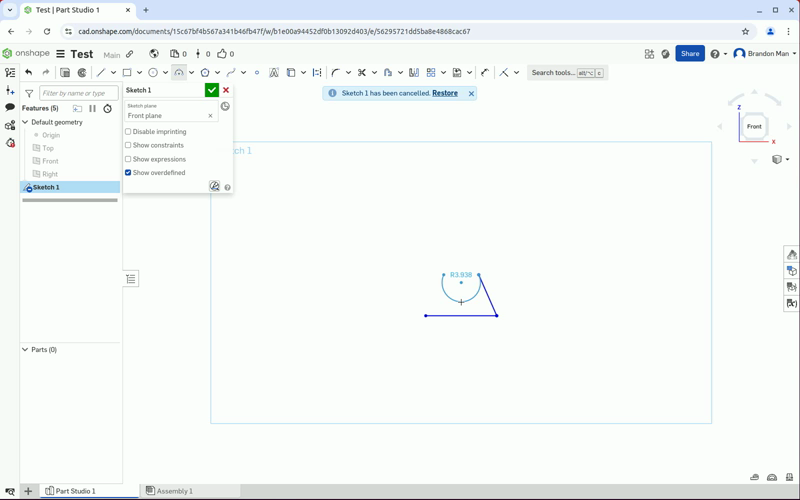
click(461, 301)
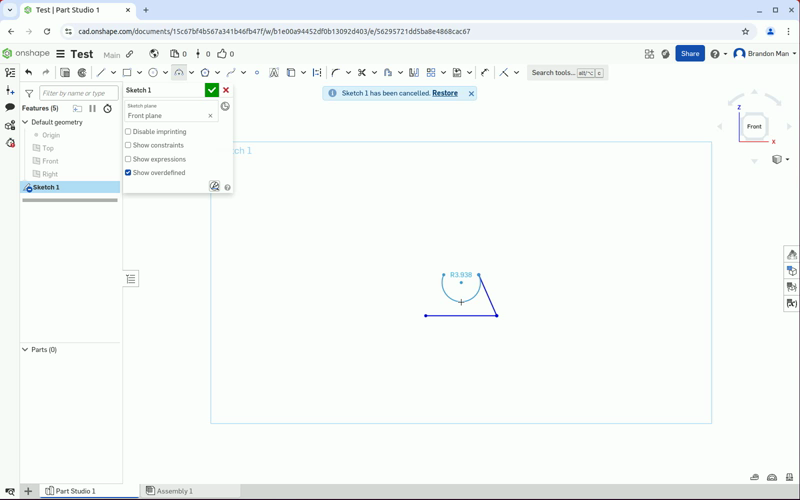
key_up(shift)
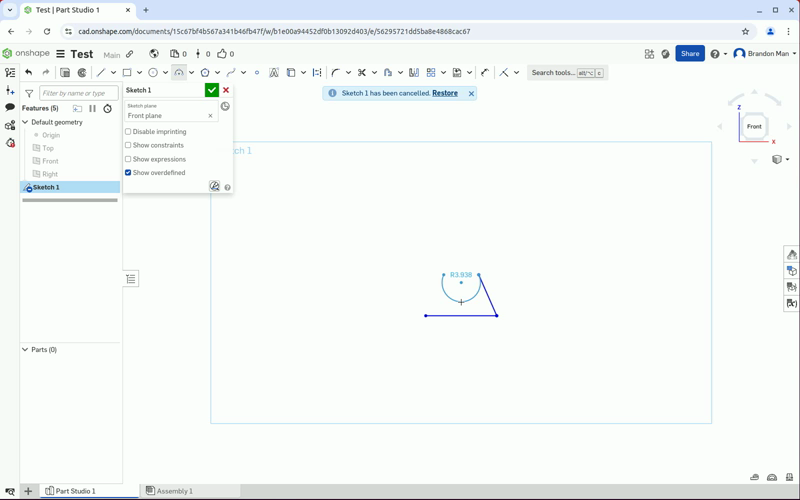
key(esc)
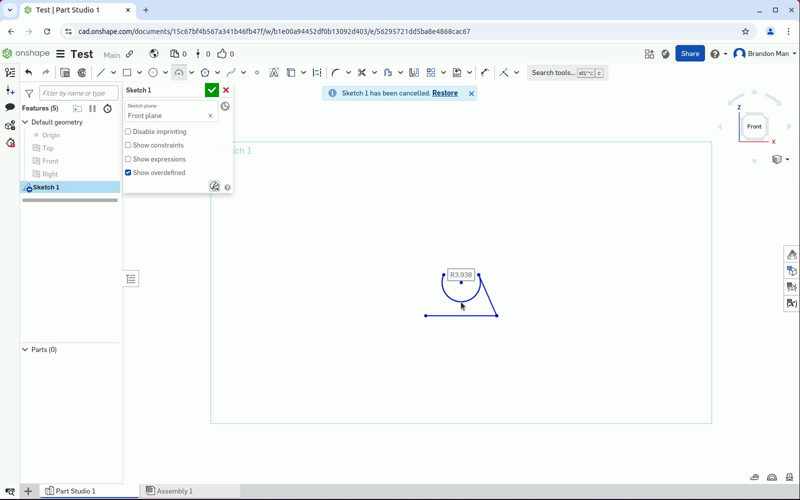
key(l)
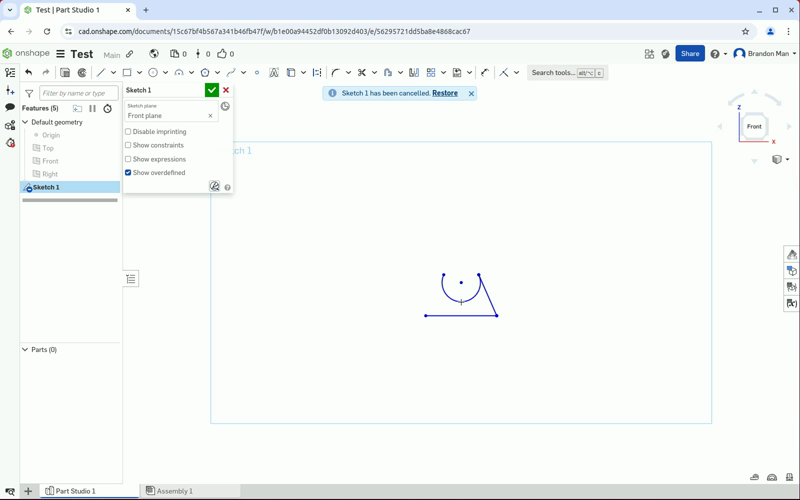
mouse_move(443, 274)
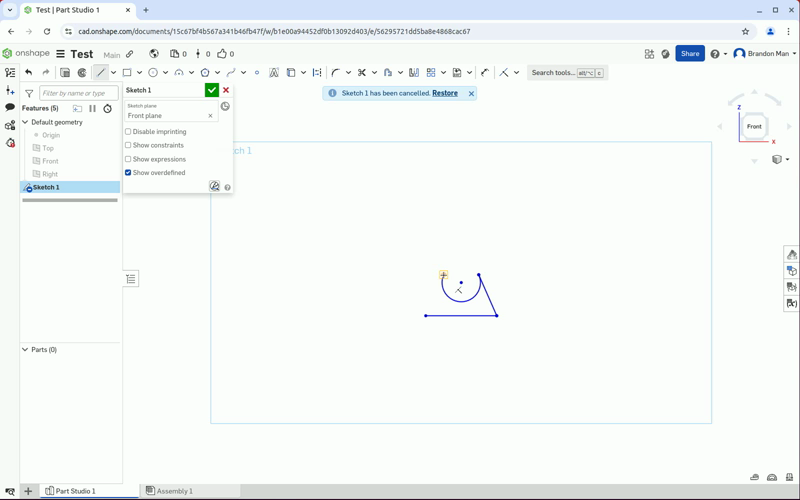
click(443, 274)
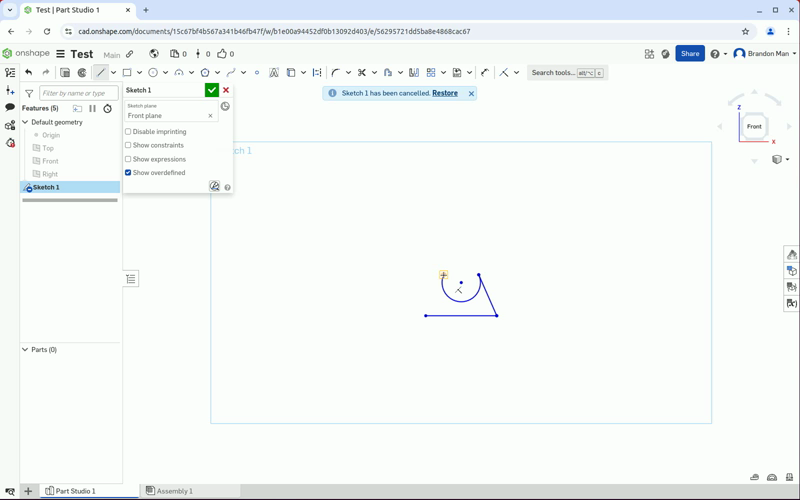
mouse_move(473, 274)
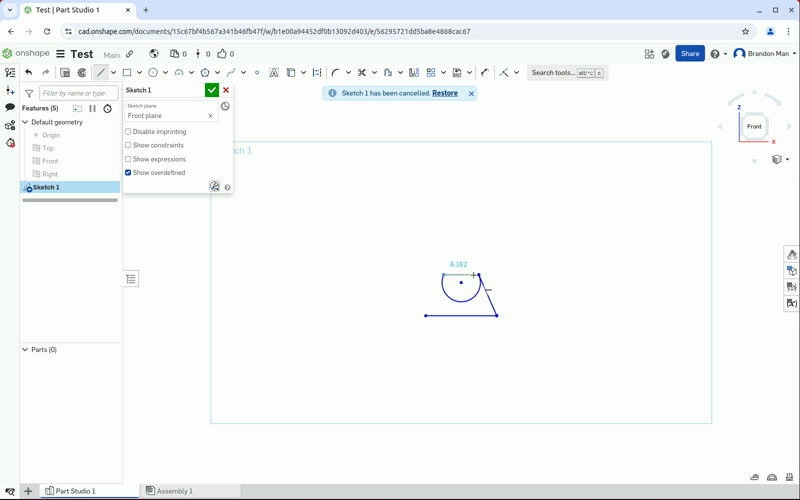
key_down(shift)
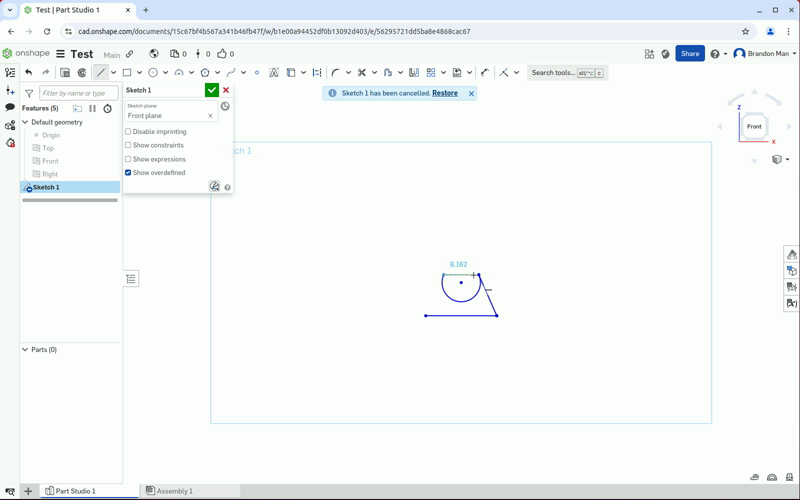
mouse_move(425, 315)
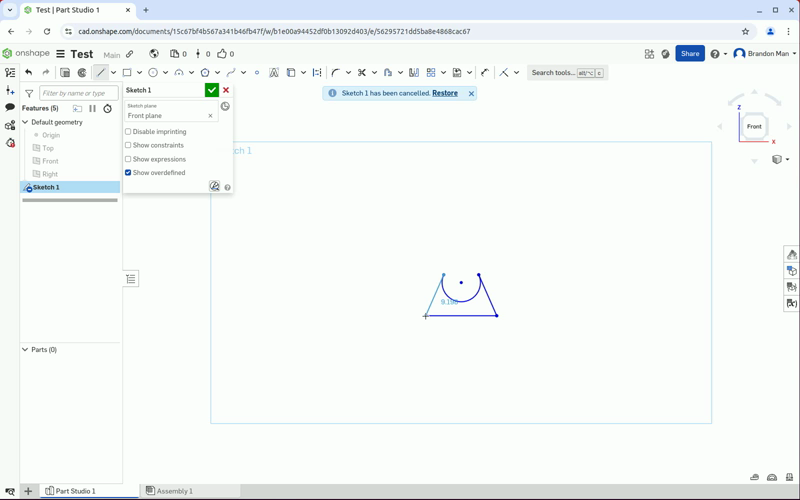
key_up(shift)
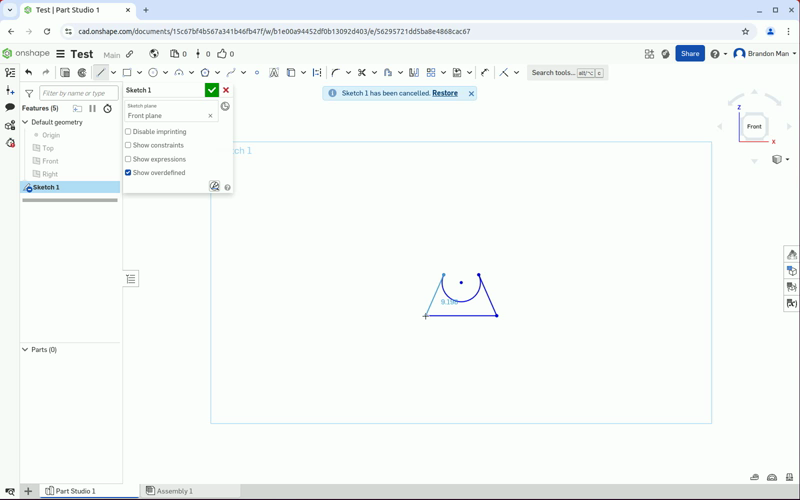
click(425, 315)
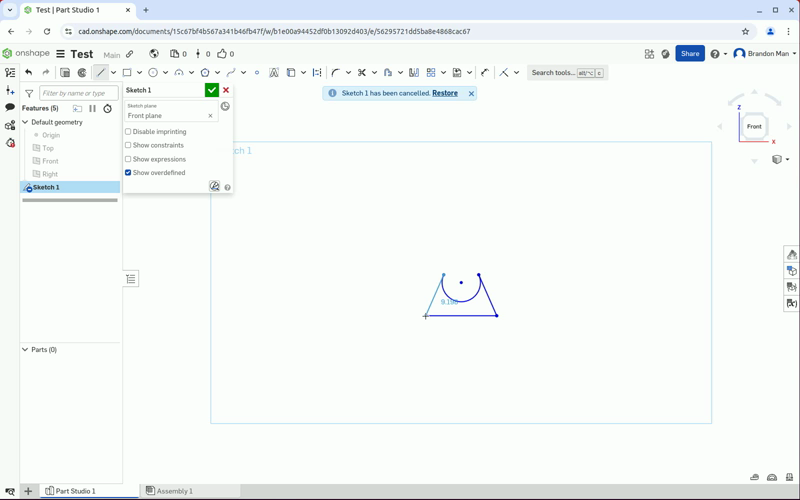
key(esc)
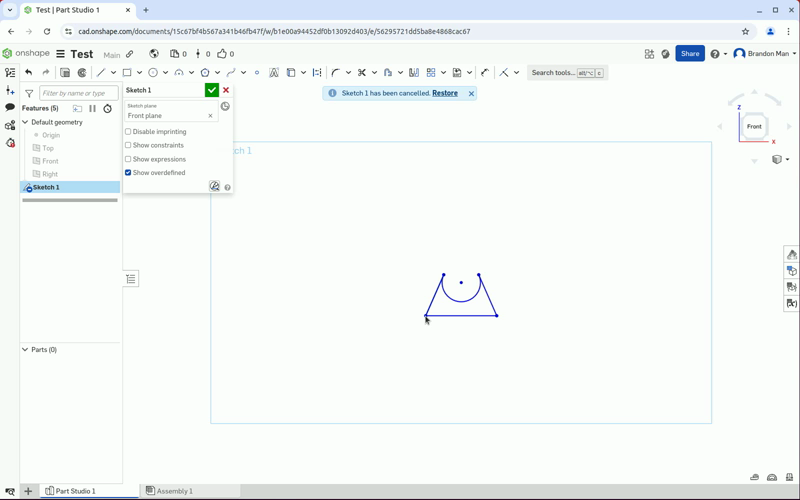
mouse_move(437, 298)
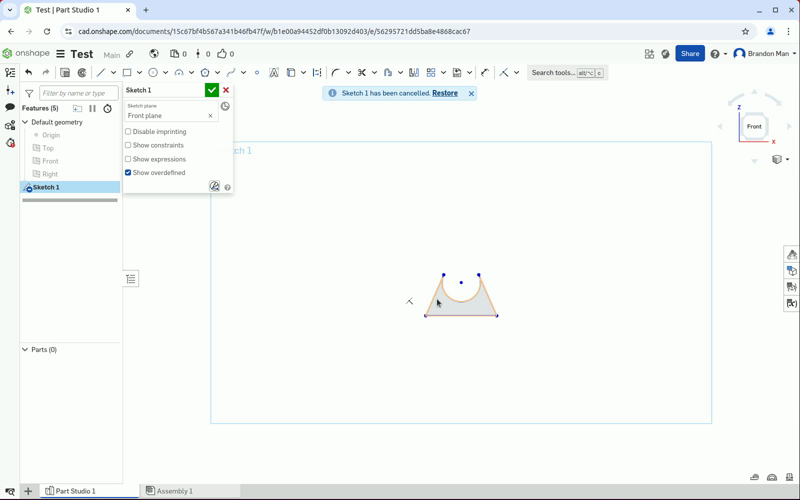
scroll(6)
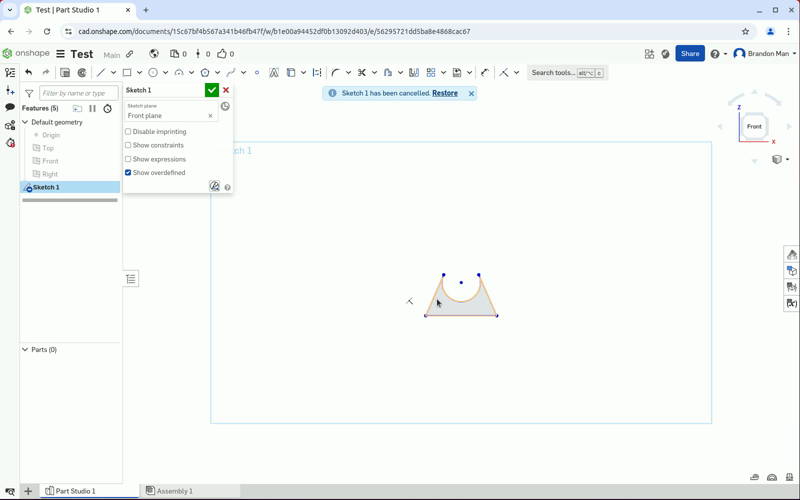
scroll(6)
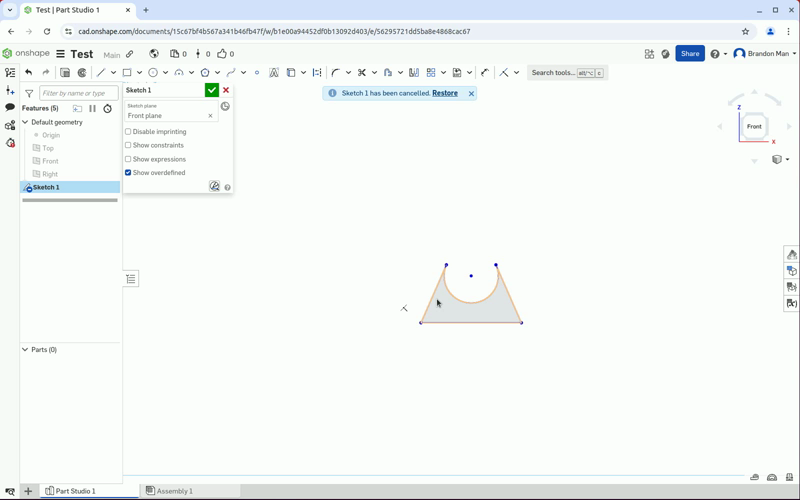
scroll(6)
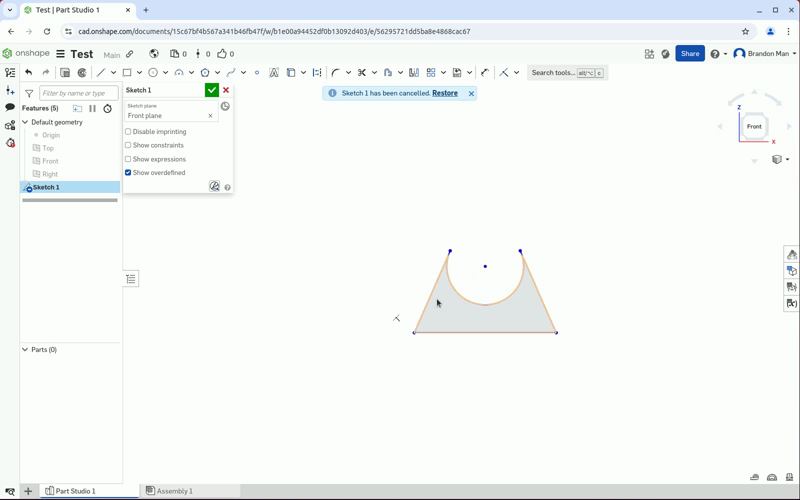
scroll(6)
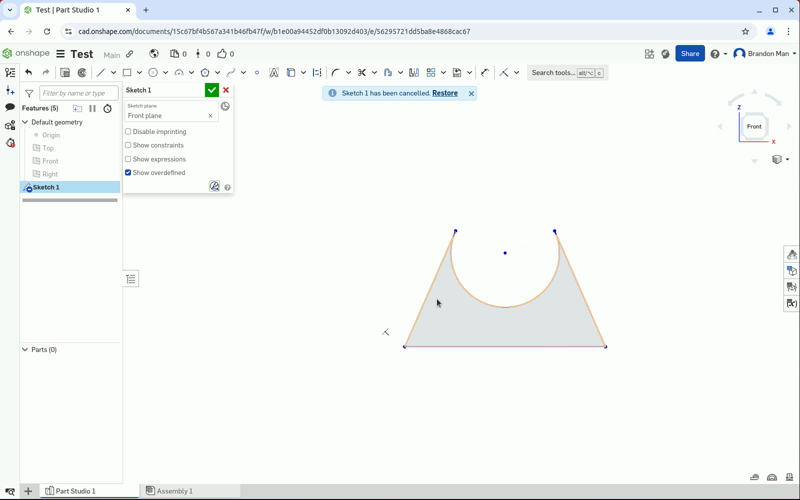
scroll(6)
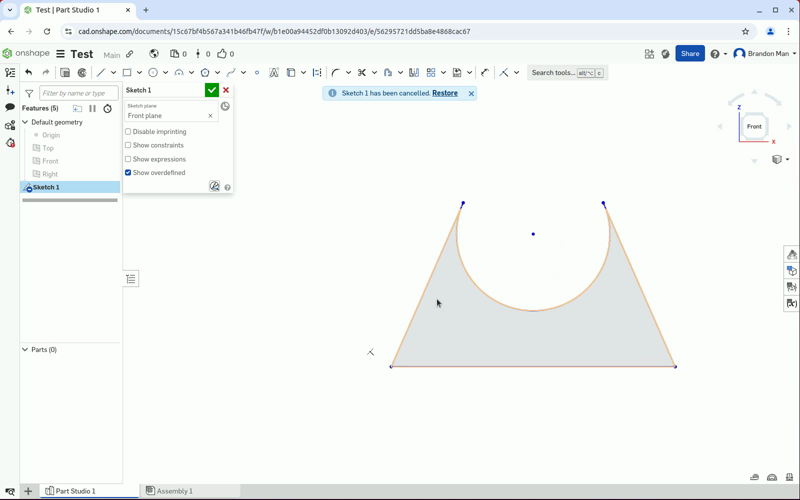
scroll(6)
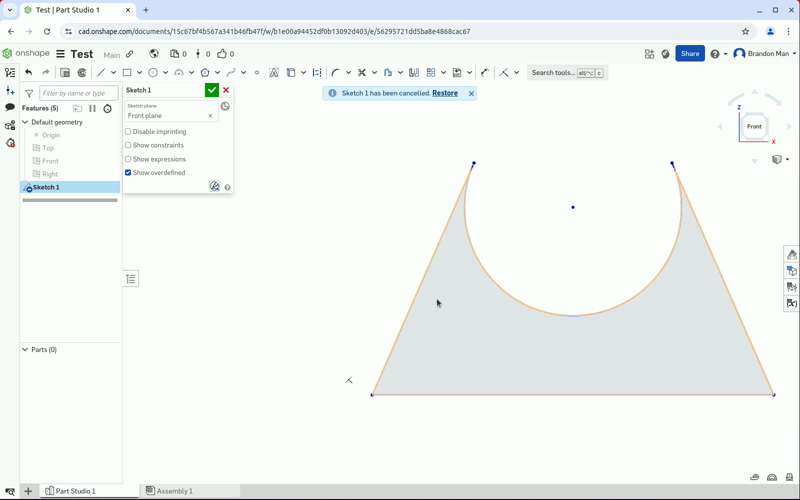
scroll(6)
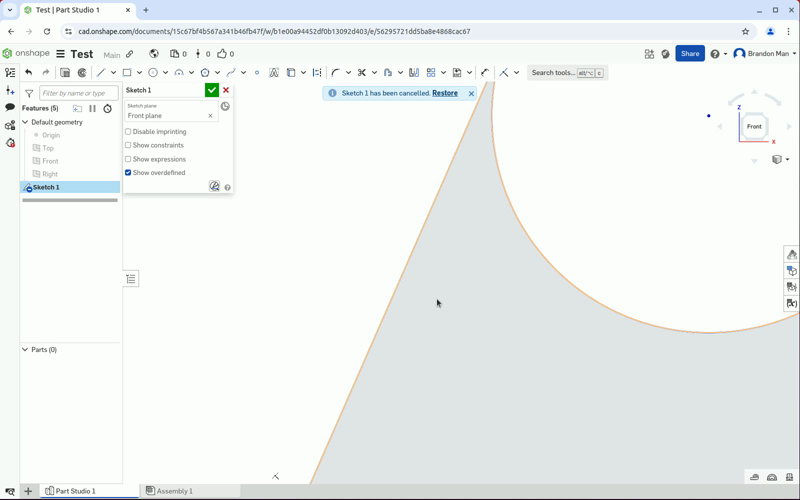
click(437, 298)
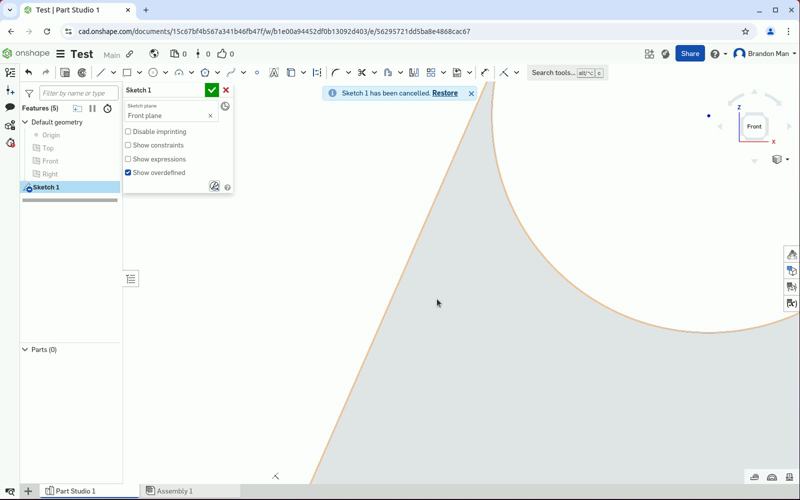
scroll(-6)
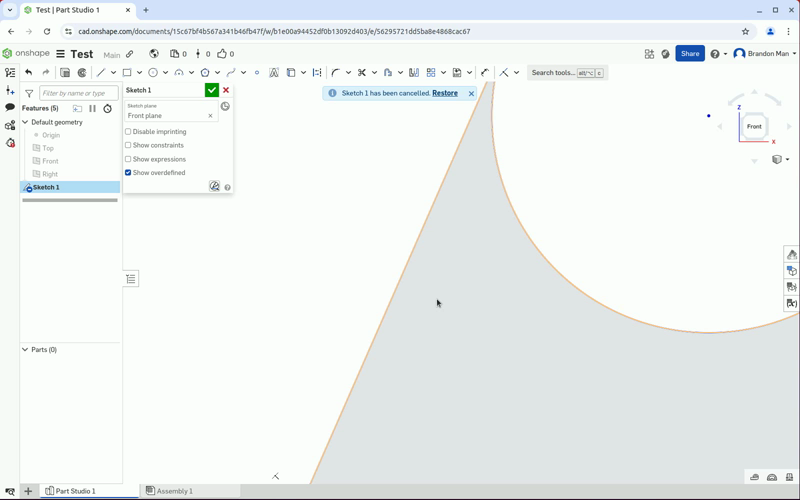
scroll(-6)
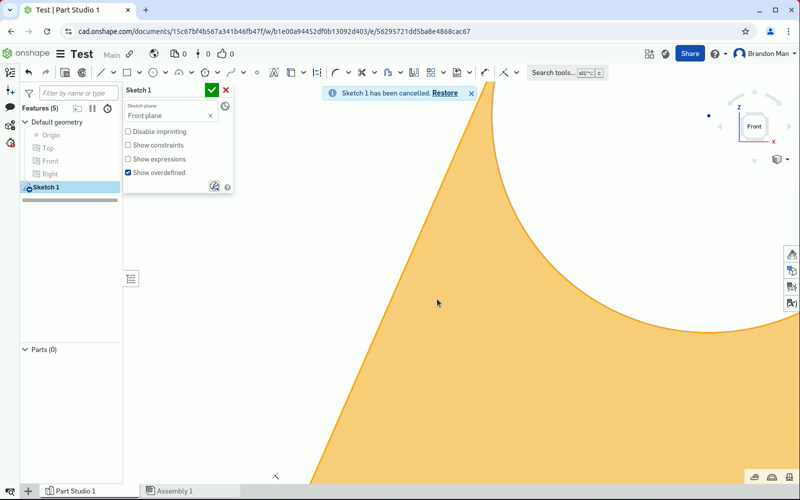
scroll(-6)
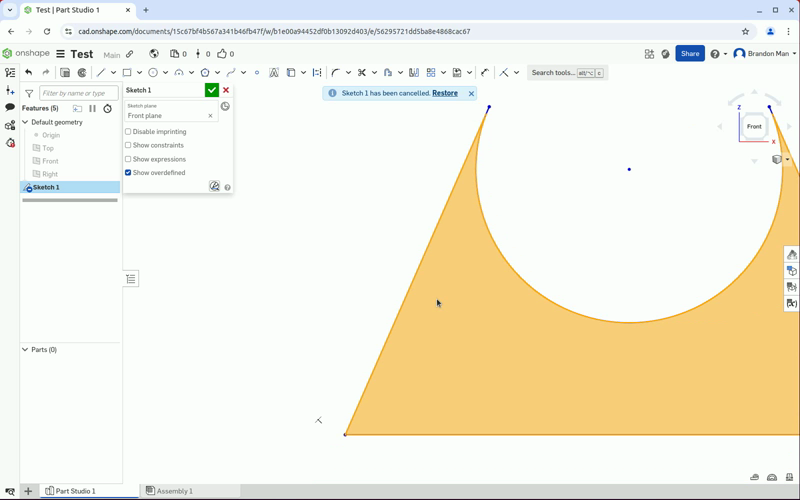
scroll(-6)
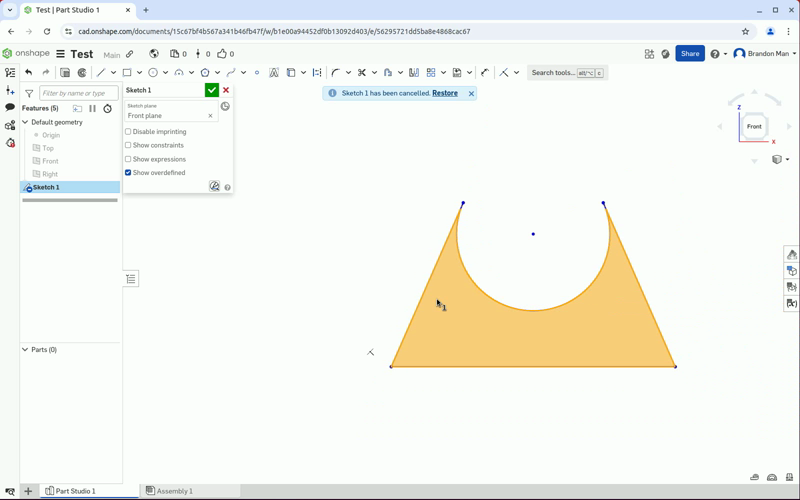
scroll(-6)
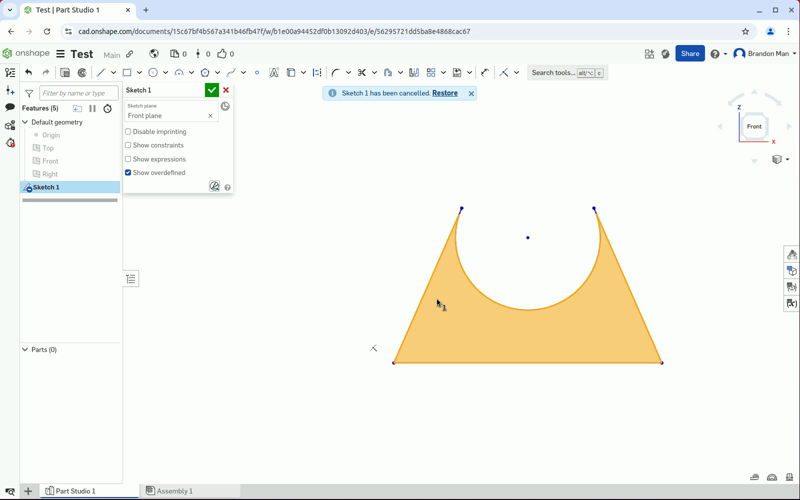
scroll(-6)
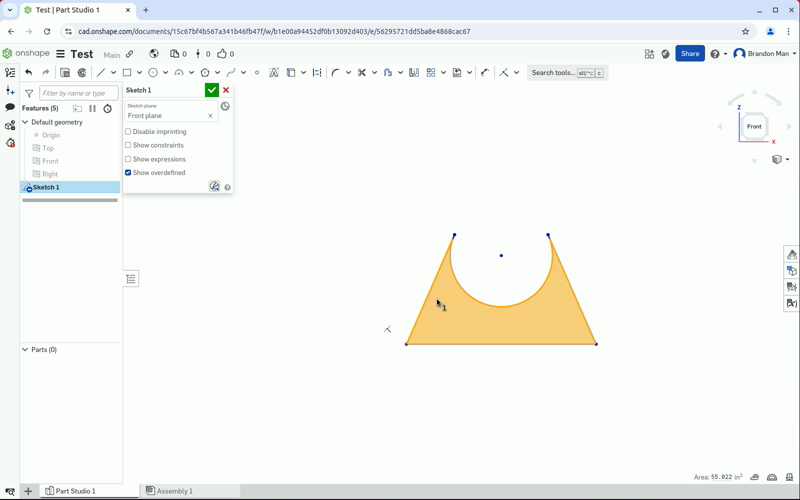
scroll(-6)
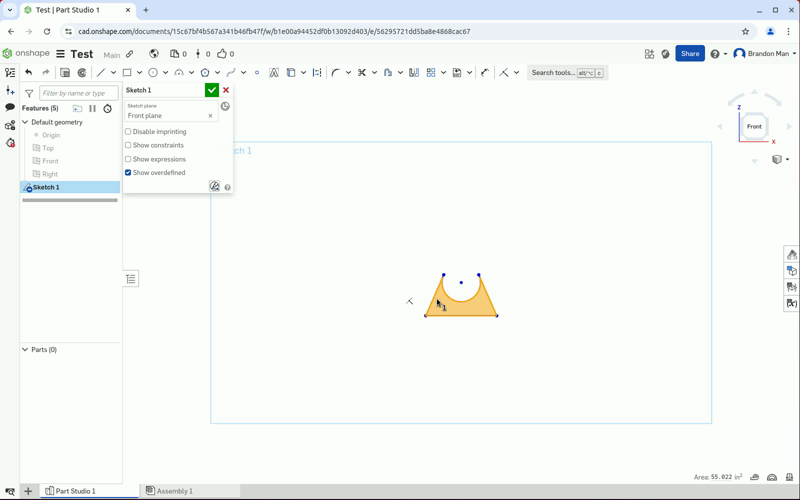
mouse_move(73, 352)
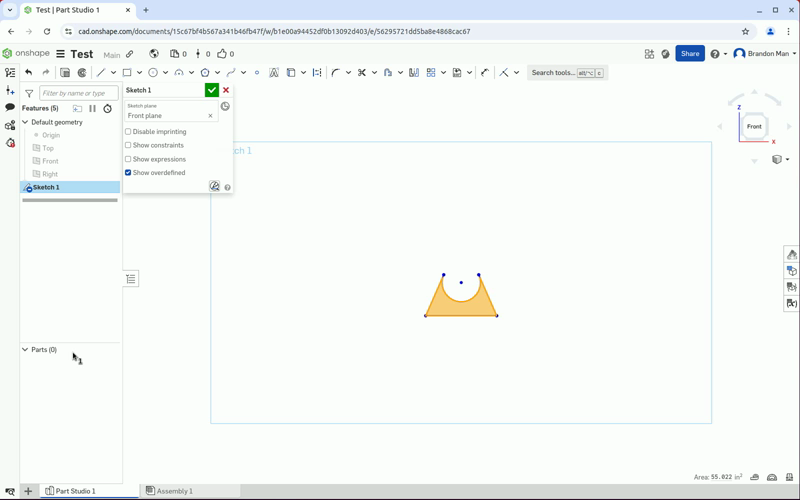
key(shift+y)
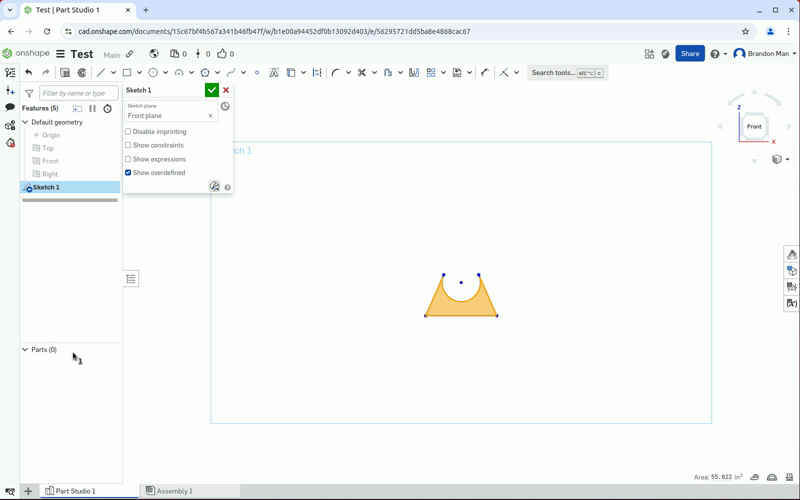
key(shift+e)
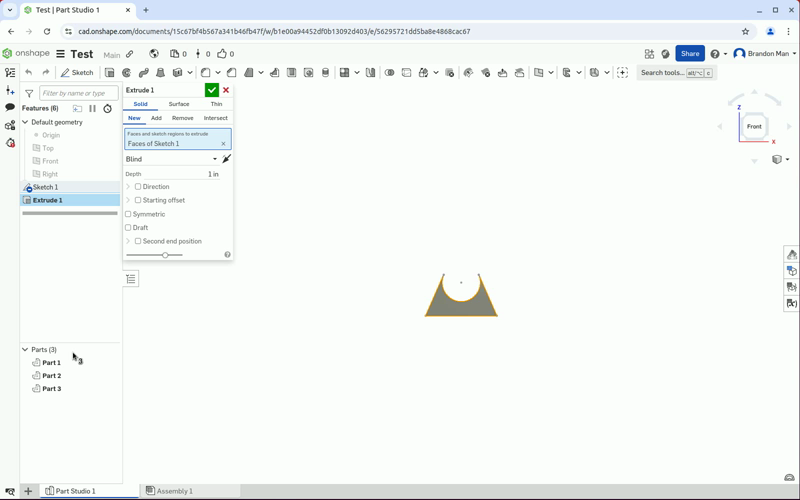
mouse_move(143, 106)
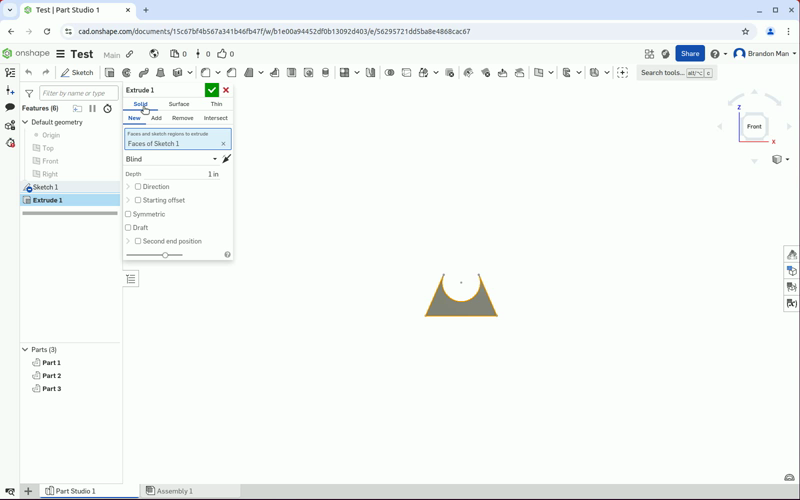
click(143, 106)
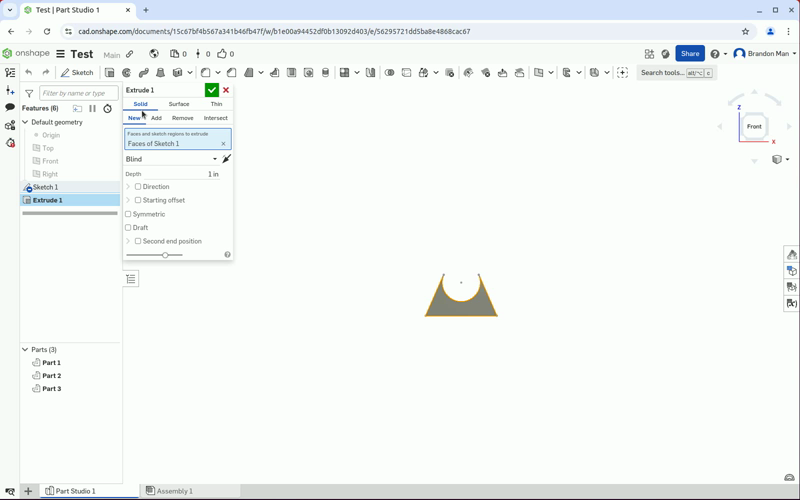
mouse_move(137, 120)
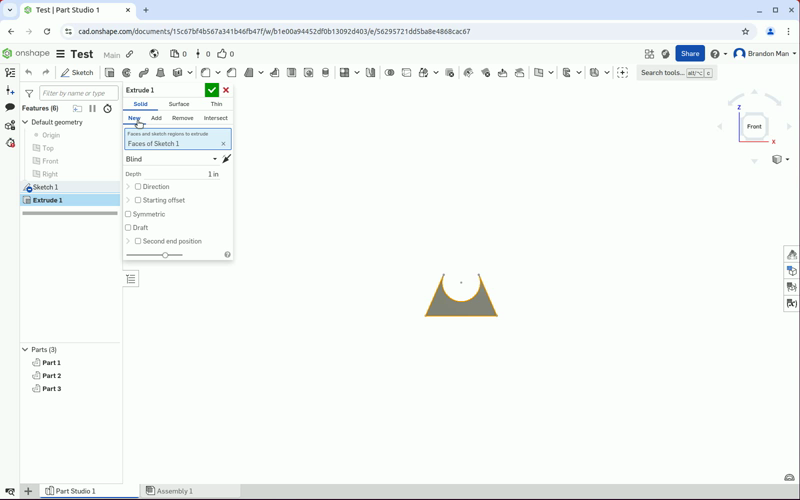
click(137, 120)
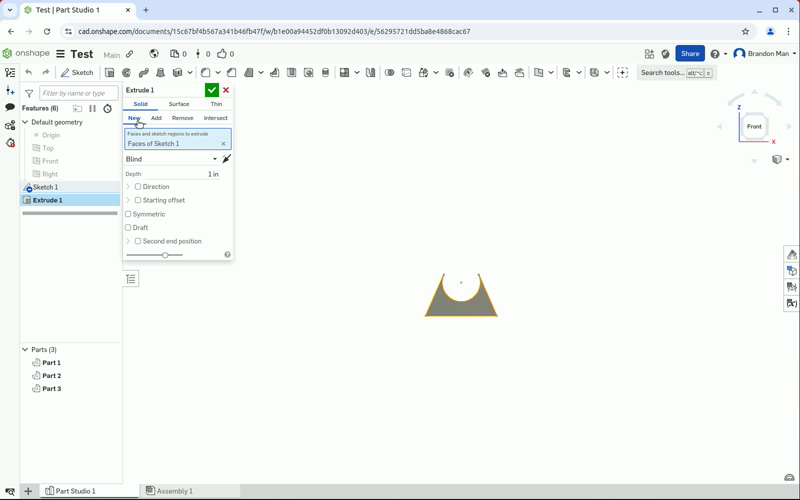
key(tab, 4)
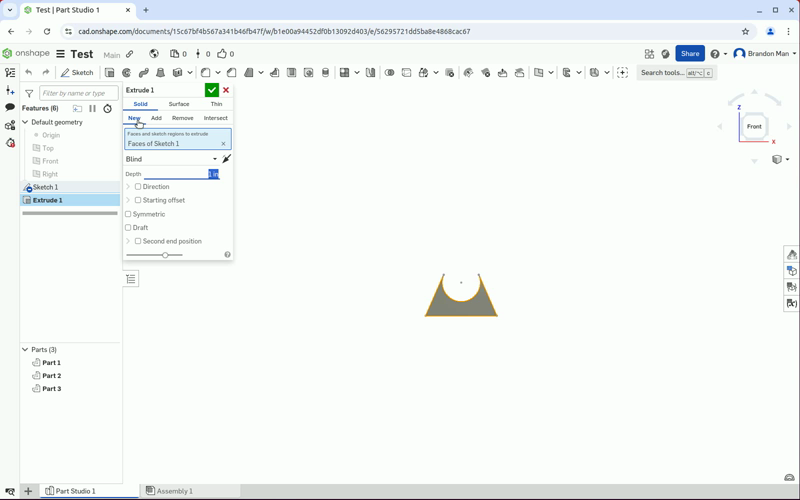
text(46.216)
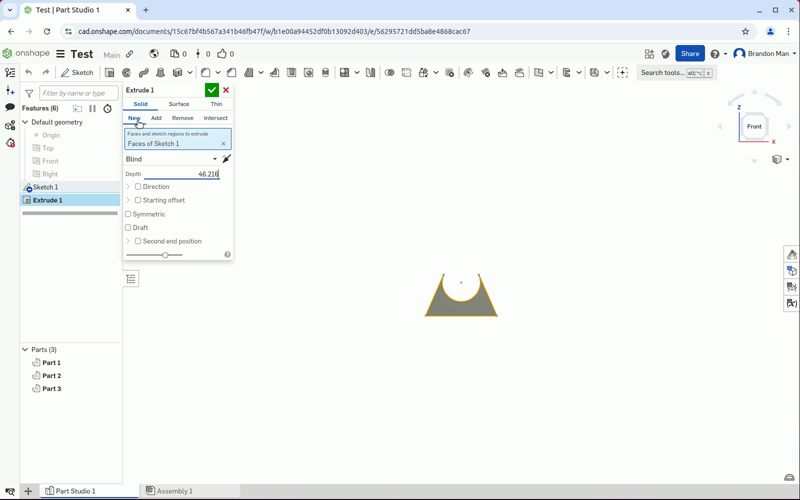
key(tab, 3)
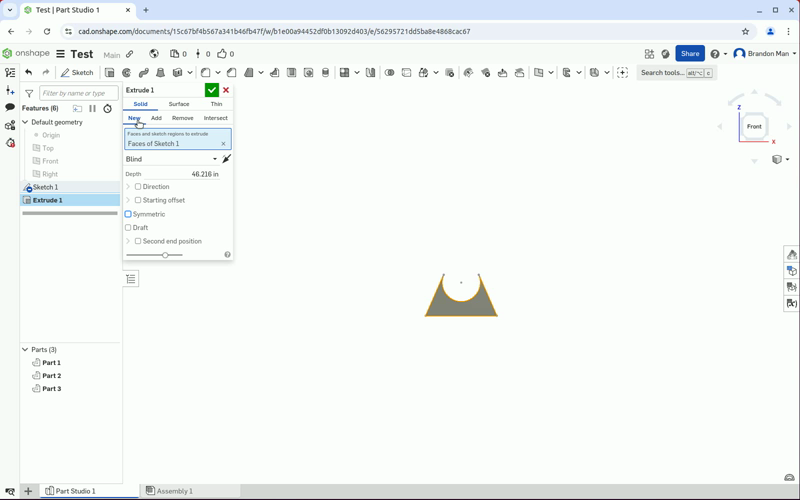
key(space)
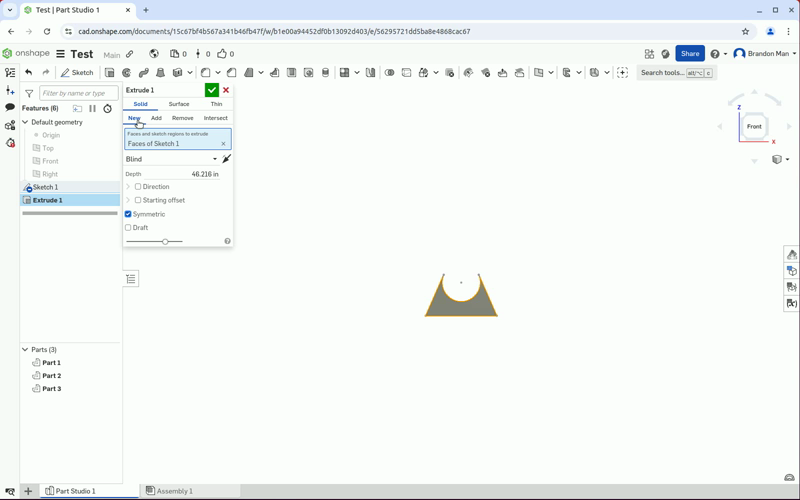
key(enter)
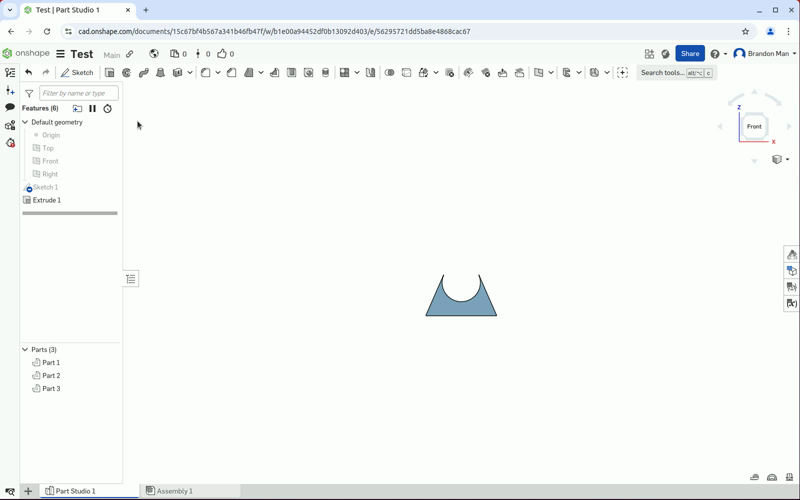
key(shift+h)
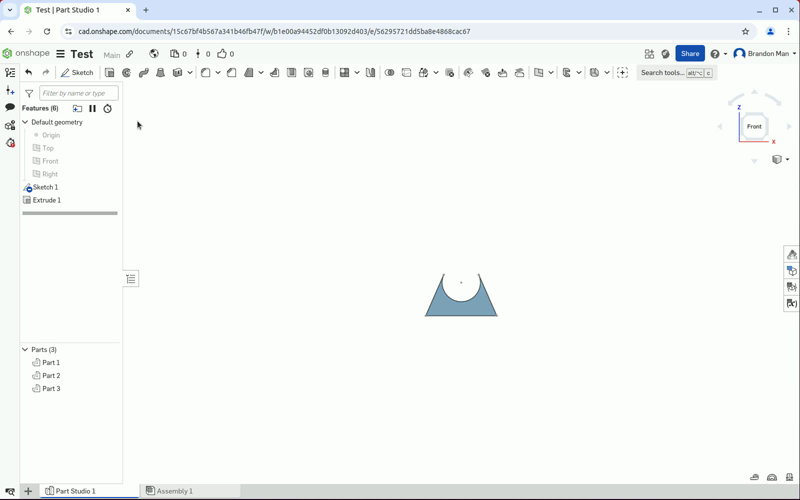
key(shift+h)
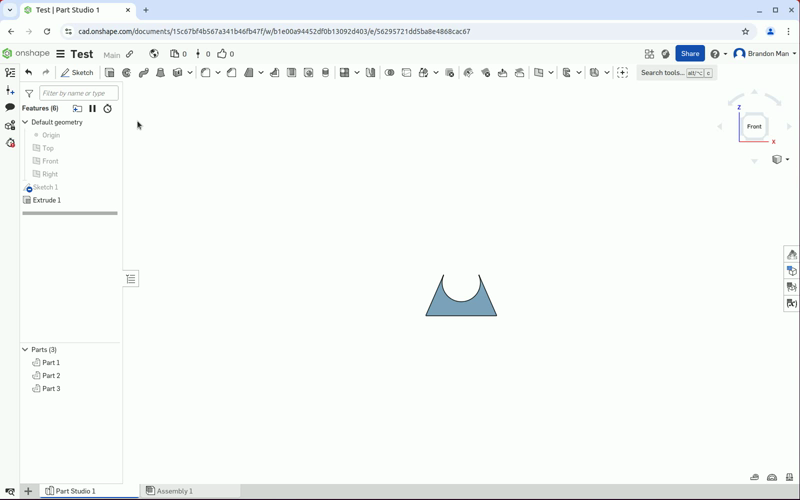
mouse_move(73, 189)
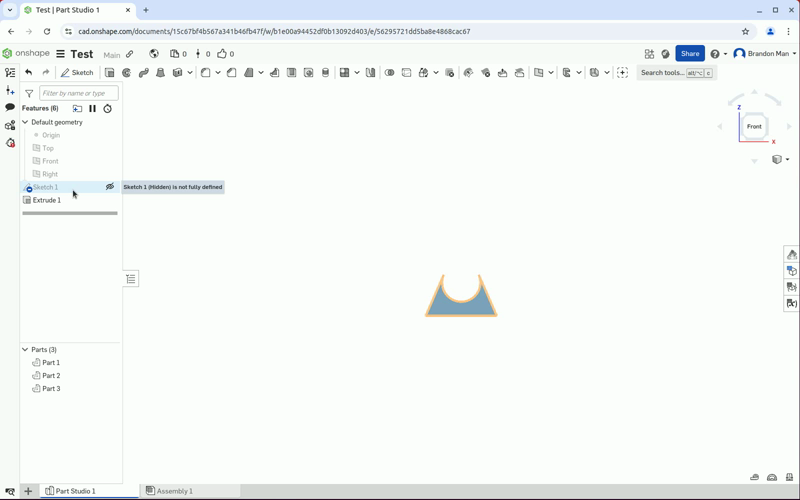
click(73, 189)
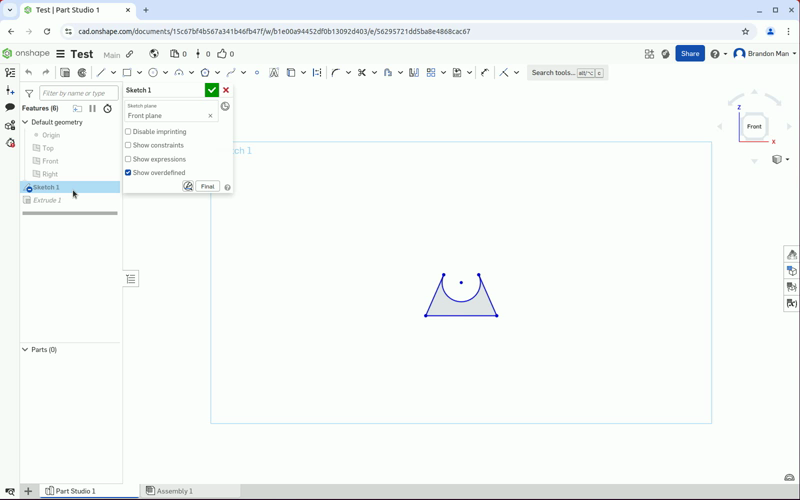
mouse_move(229, 92)
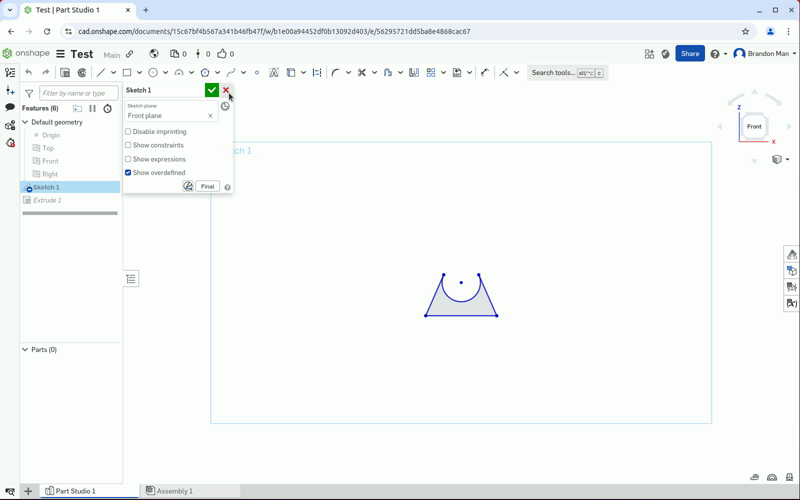
click(229, 92)
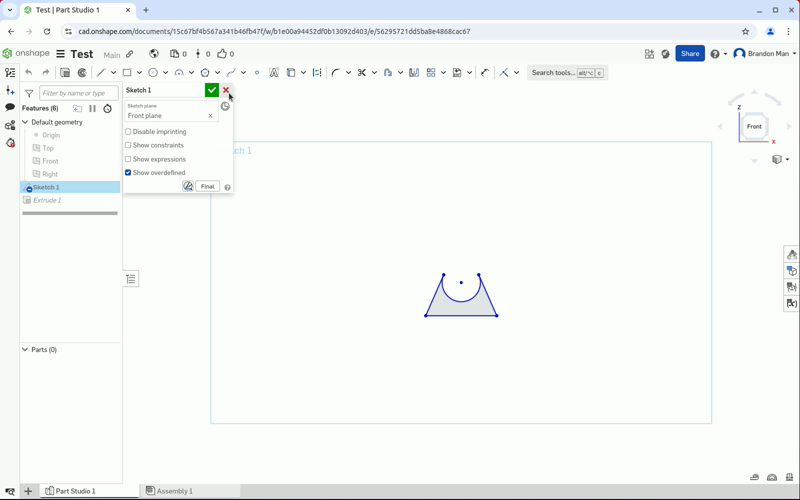
key(shift+s)
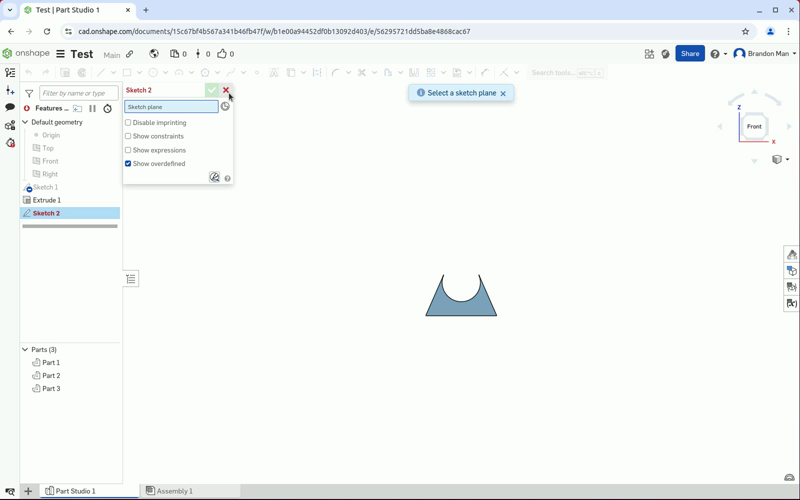
mouse_move(73, 163)
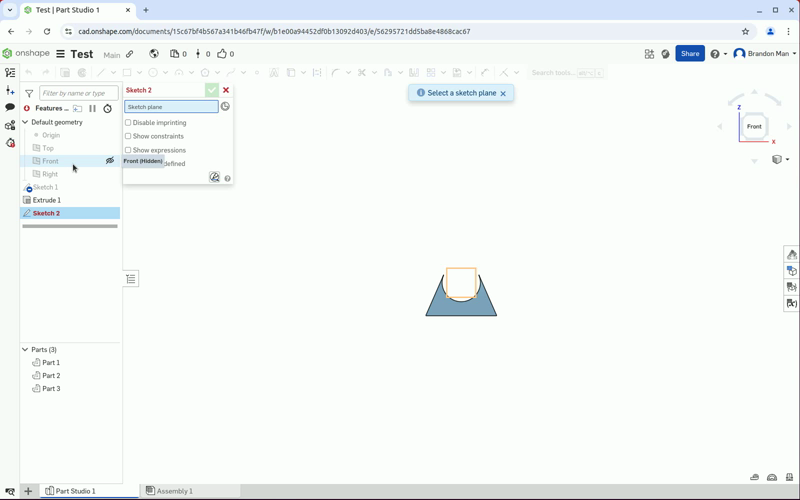
click(73, 163)
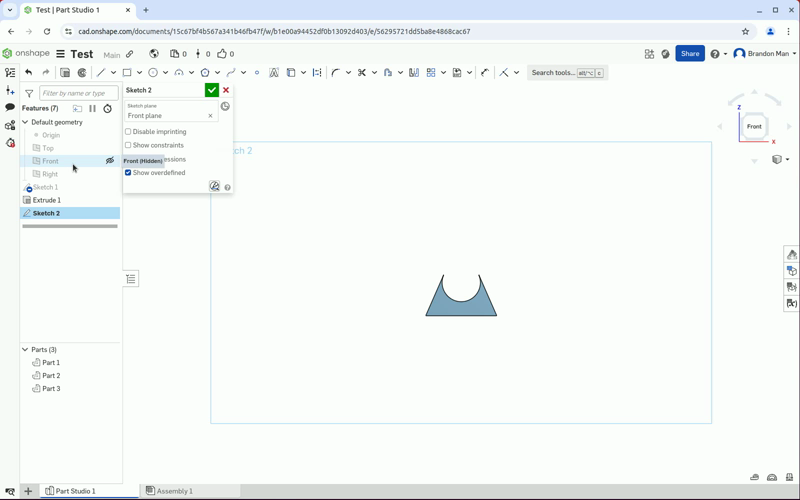
mouse_move(73, 352)
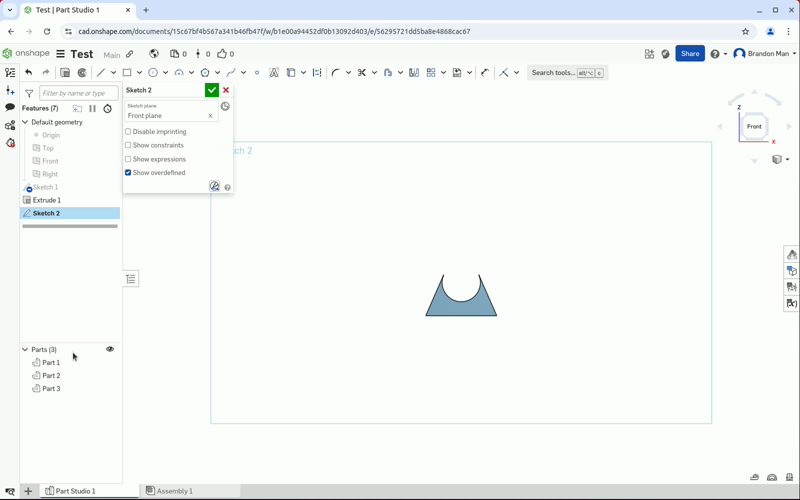
key(y)
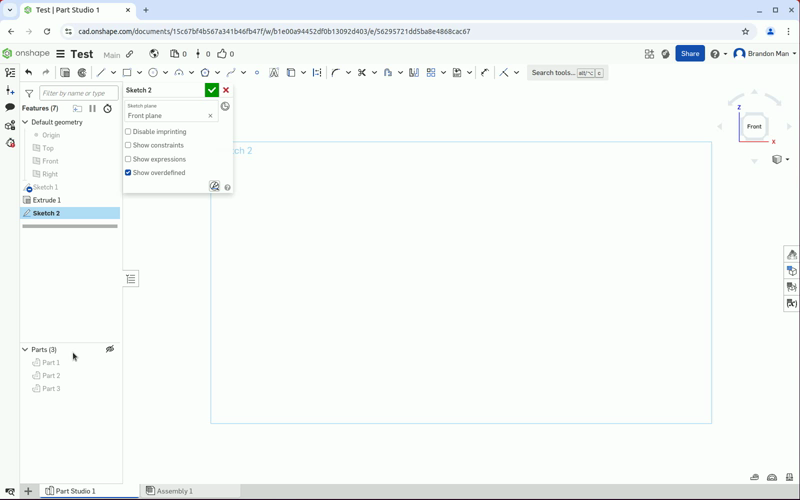
key(a)
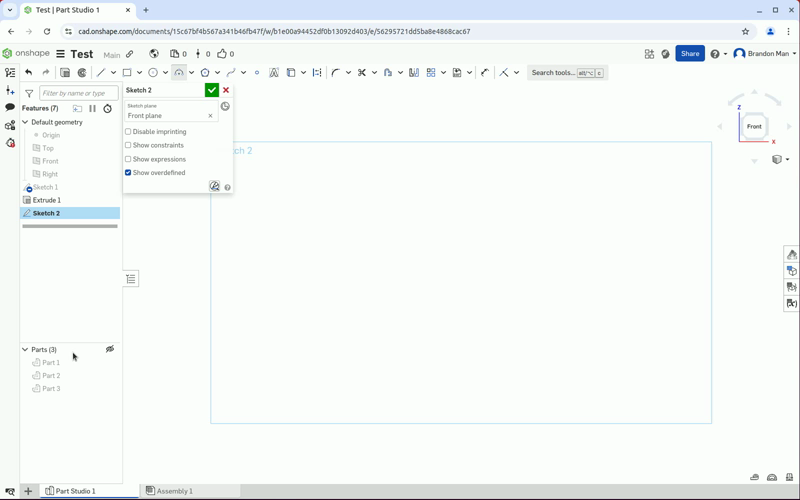
key_down(shift)
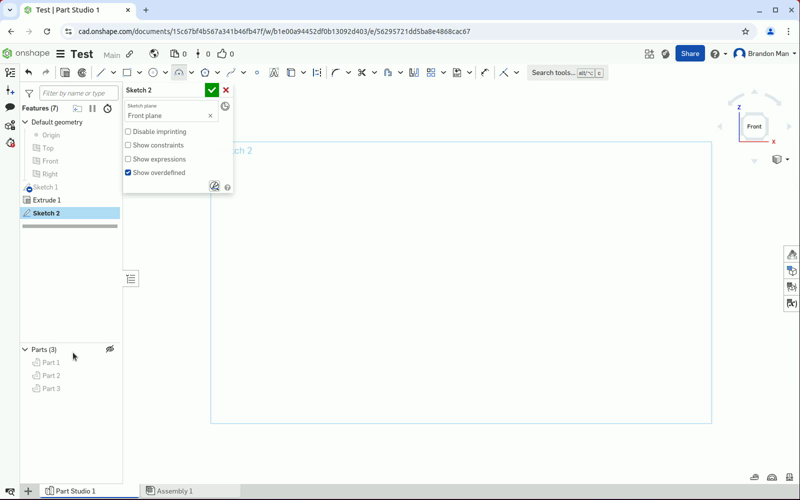
mouse_move(443, 275)
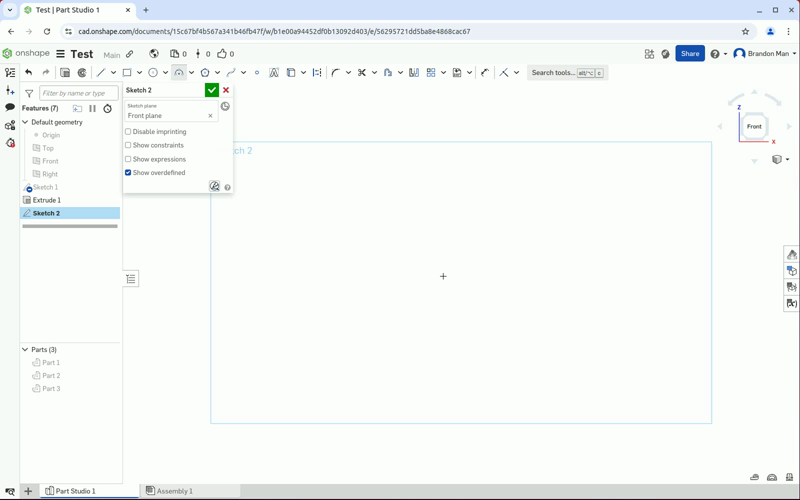
click(443, 275)
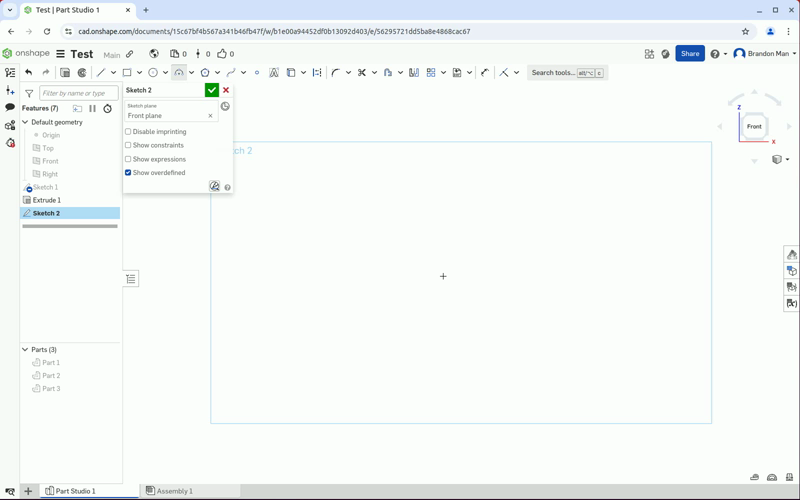
key_up(shift)
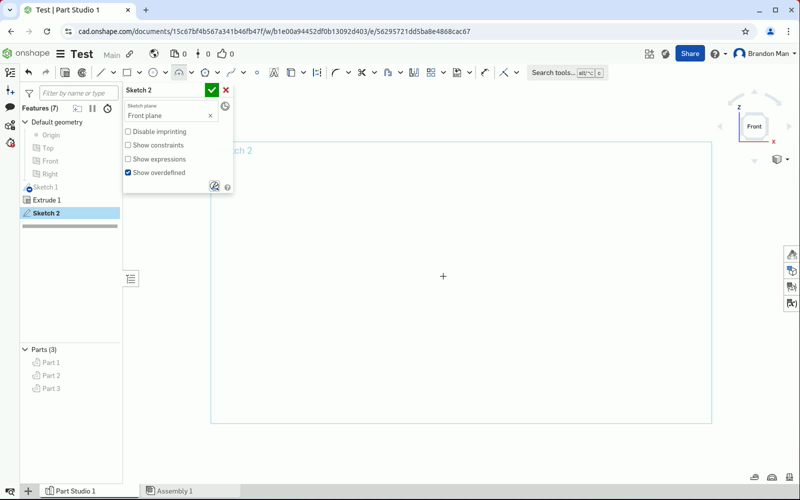
key_down(shift)
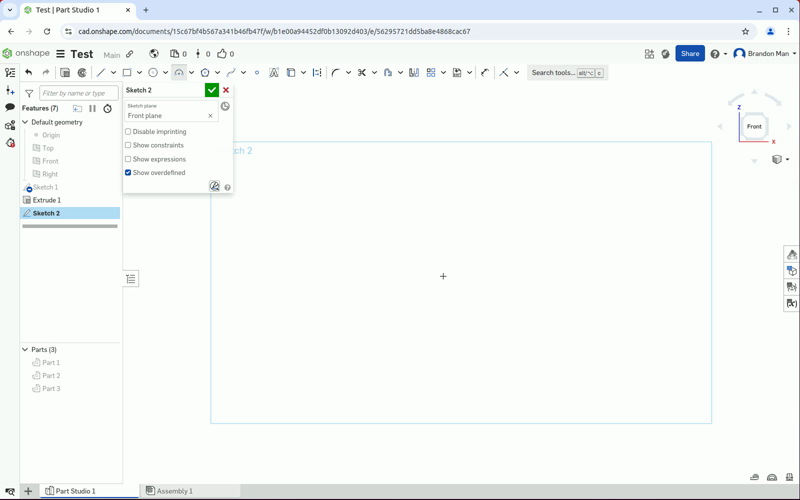
mouse_move(478, 275)
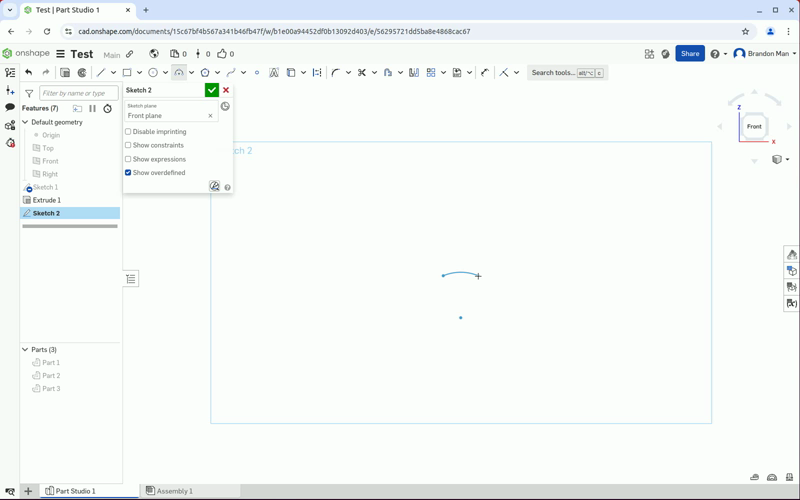
click(478, 275)
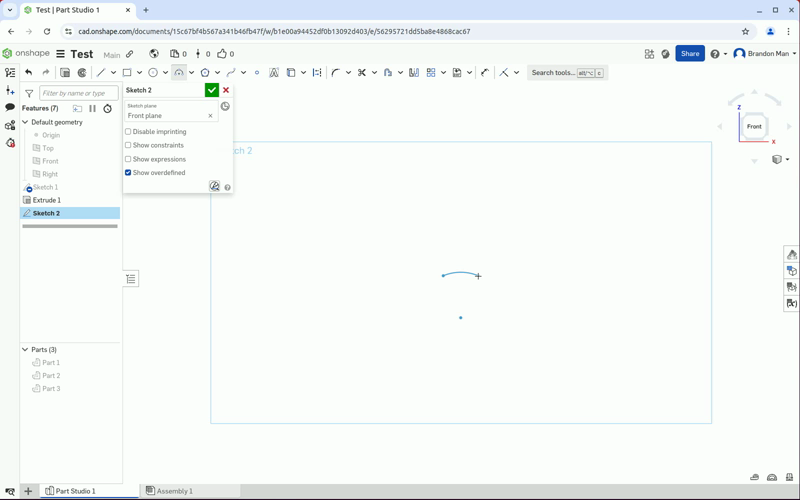
mouse_move(460, 264)
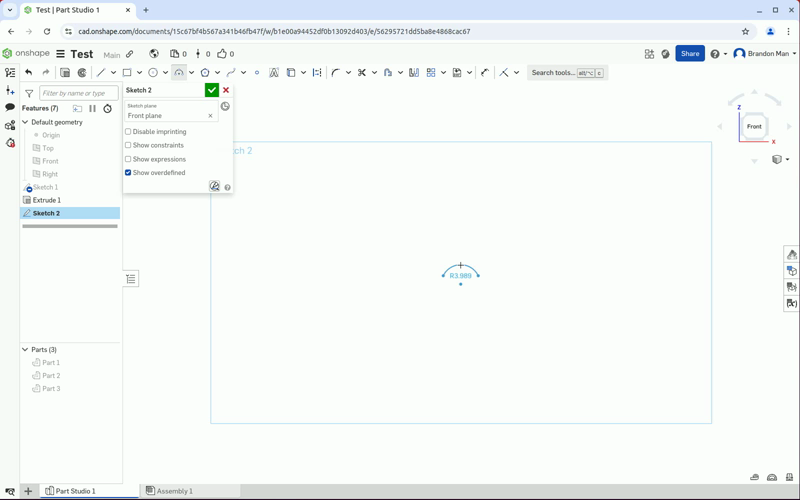
click(460, 264)
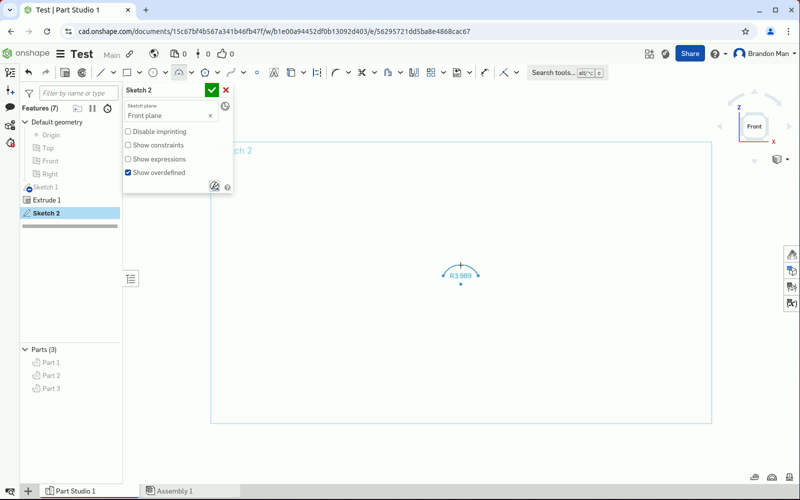
key_up(shift)
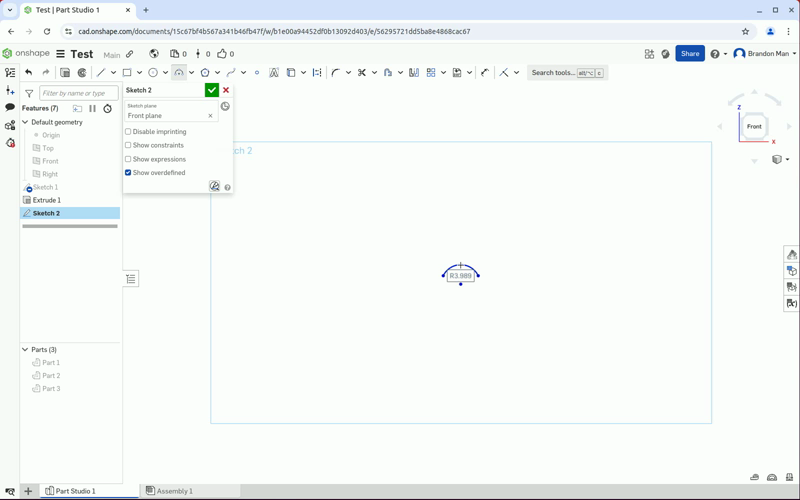
key(esc)
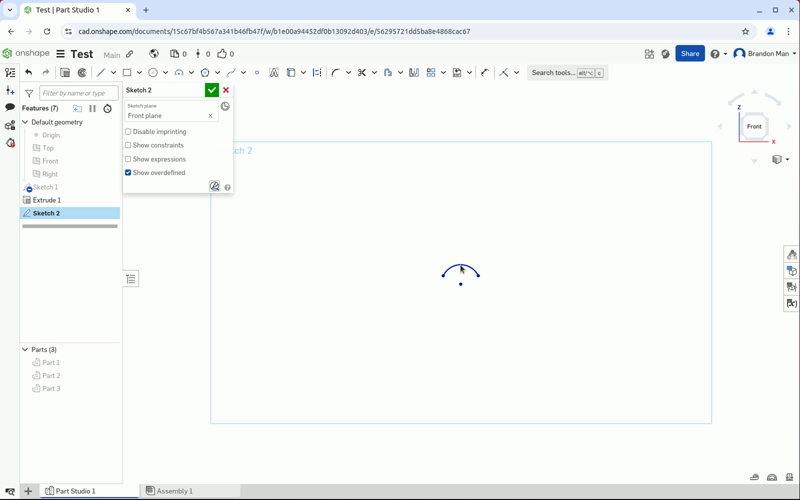
key(l)
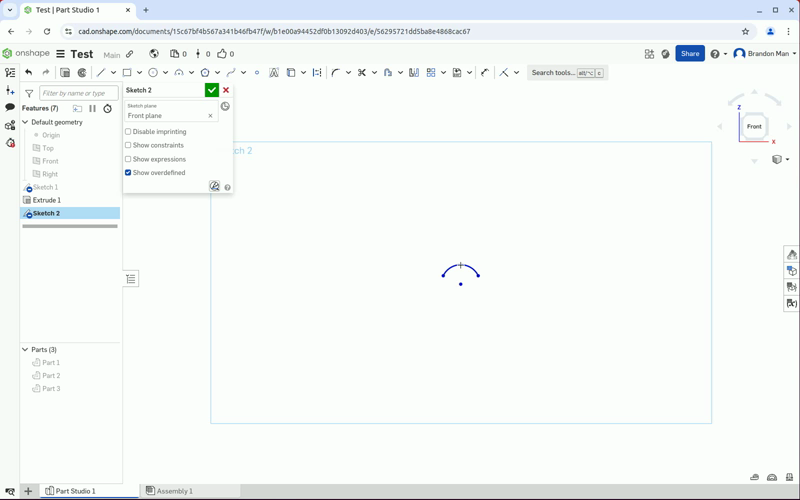
mouse_move(478, 275)
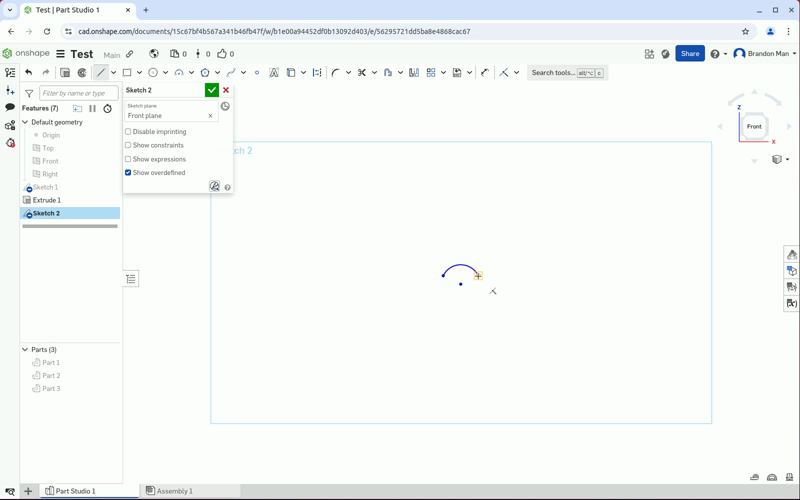
click(478, 275)
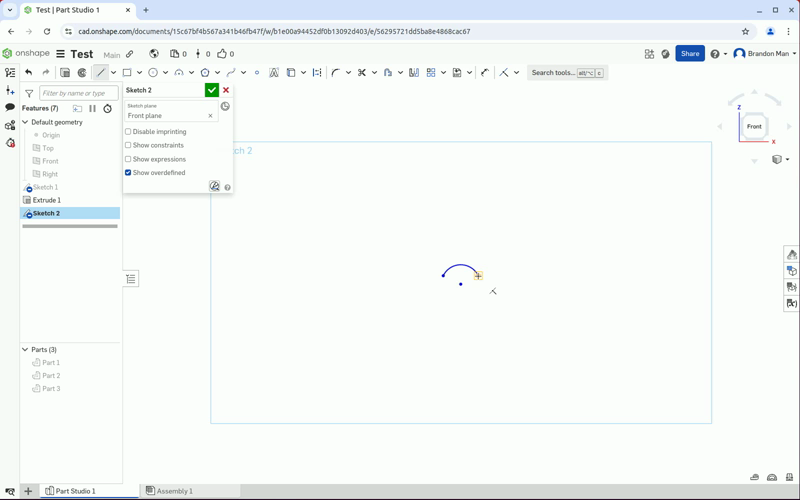
key_down(shift)
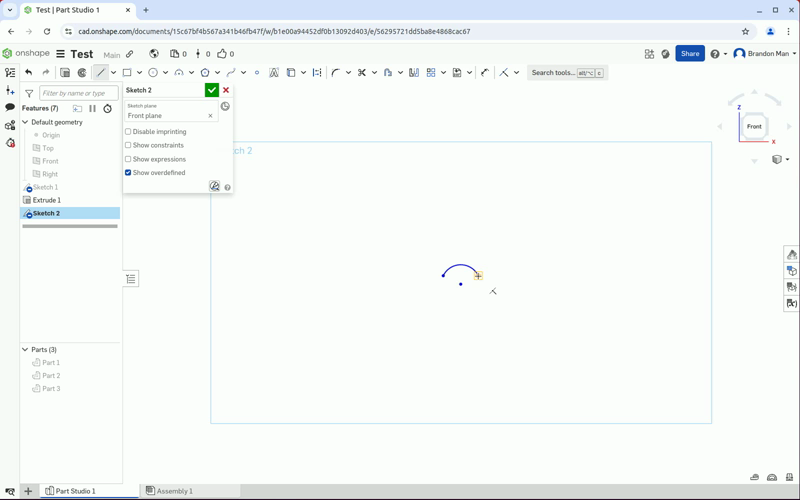
mouse_move(508, 275)
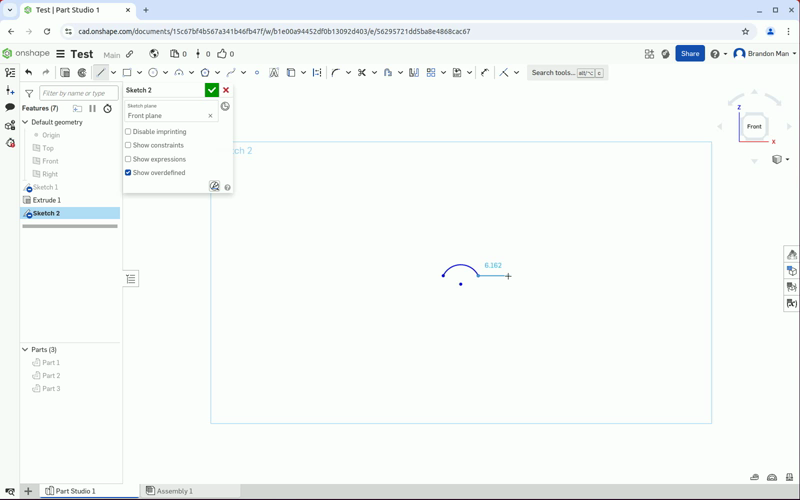
mouse_move(460, 236)
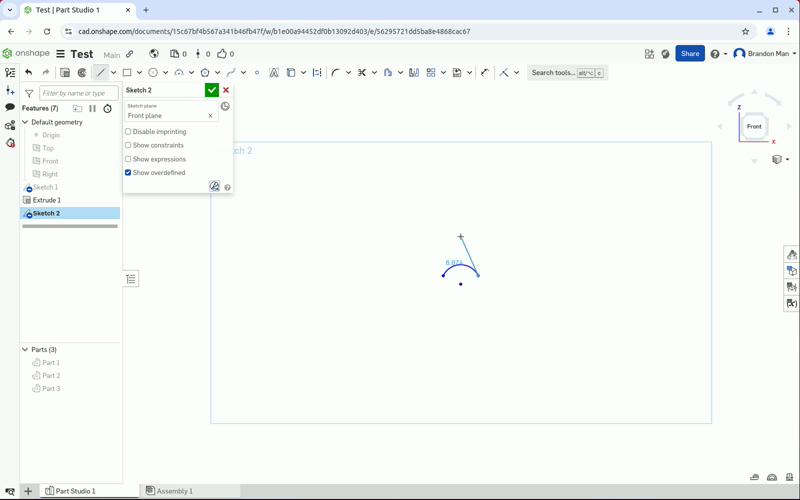
click(460, 236)
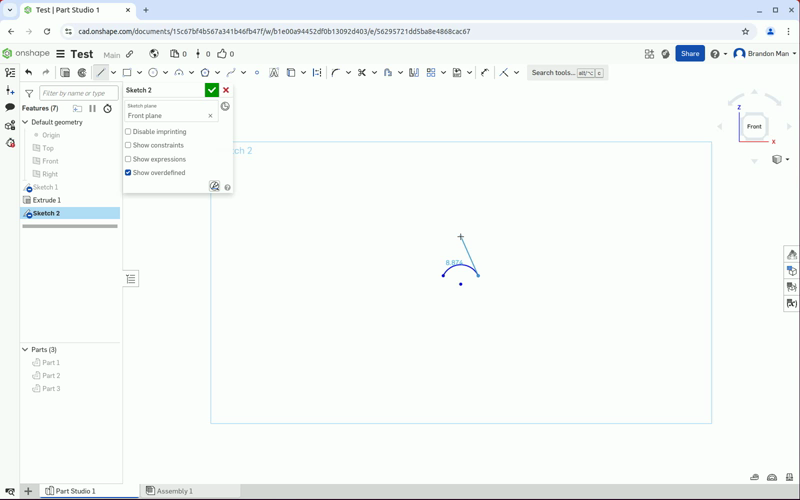
key_up(shift)
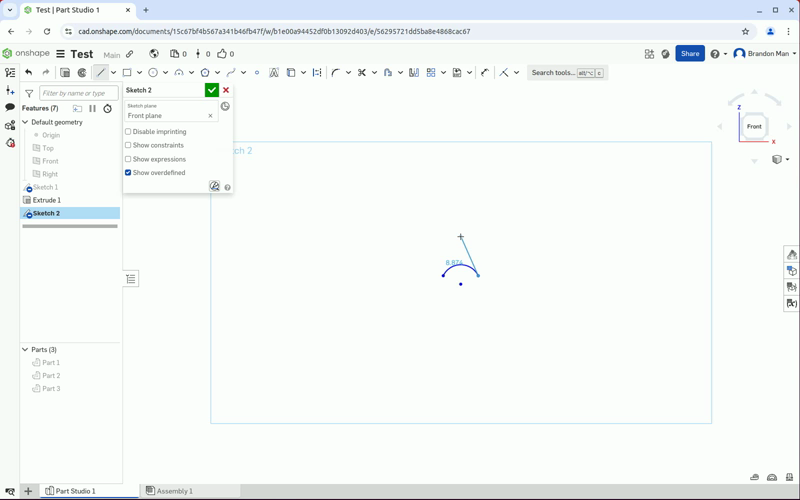
mouse_move(490, 236)
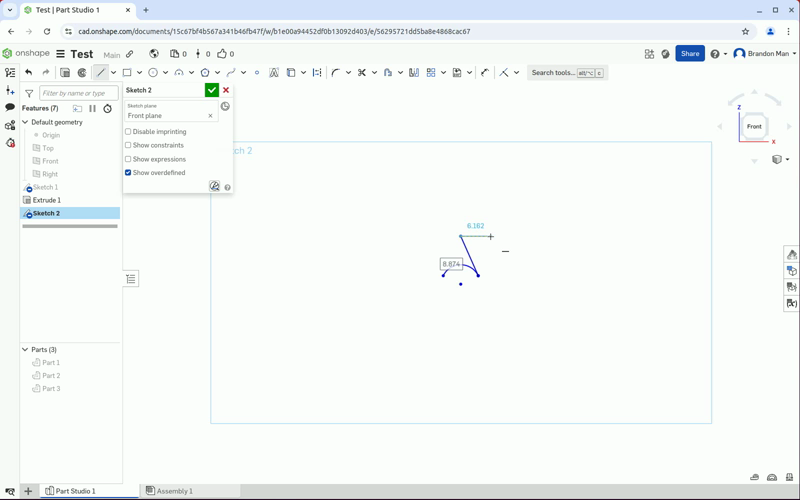
key_down(shift)
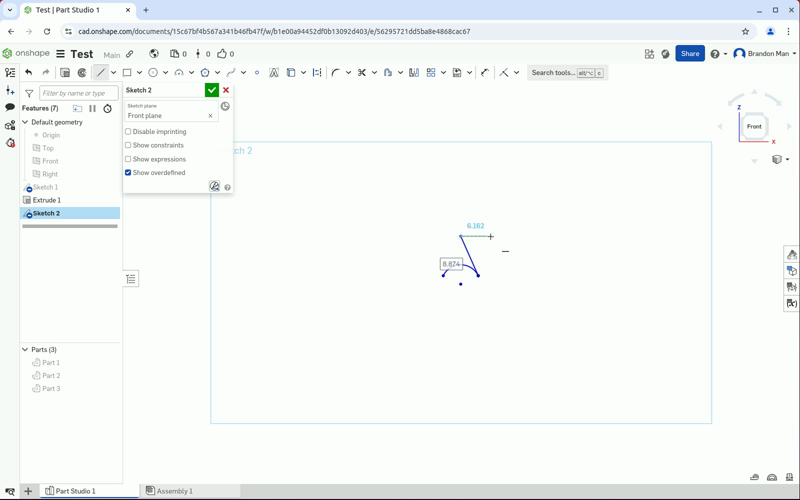
mouse_move(443, 275)
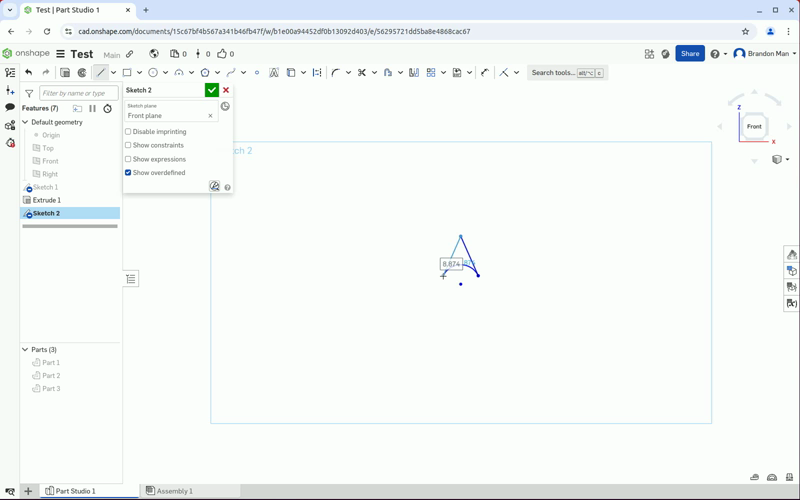
key_up(shift)
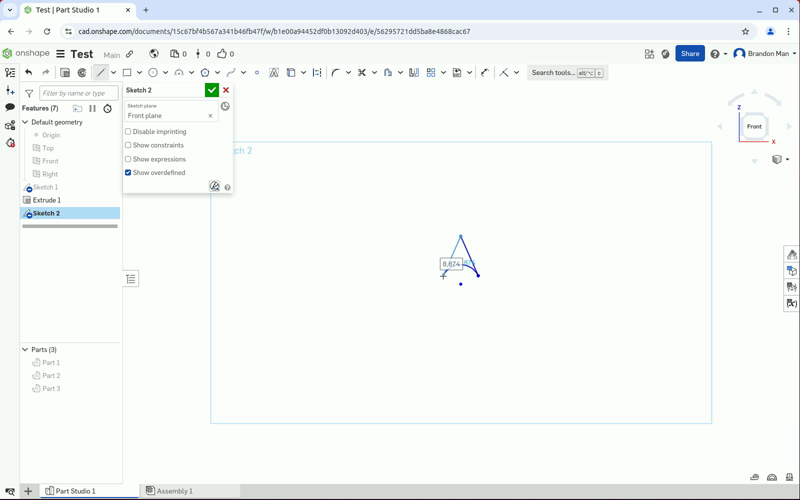
click(443, 275)
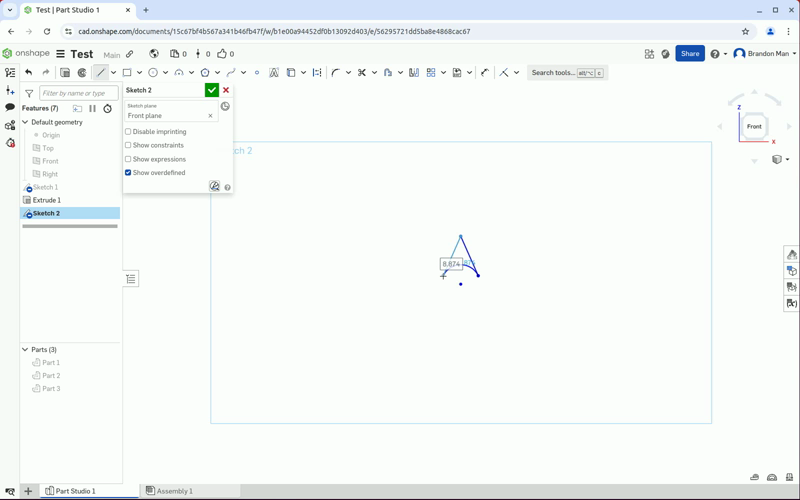
key(esc)
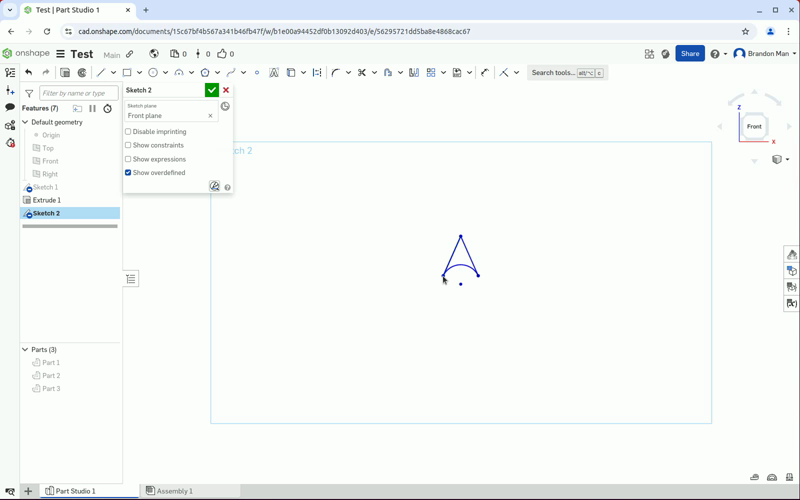
mouse_move(465, 255)
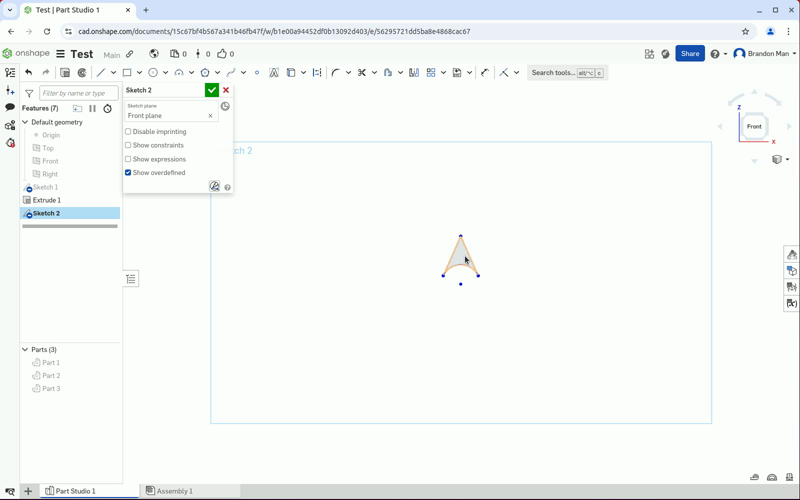
scroll(6)
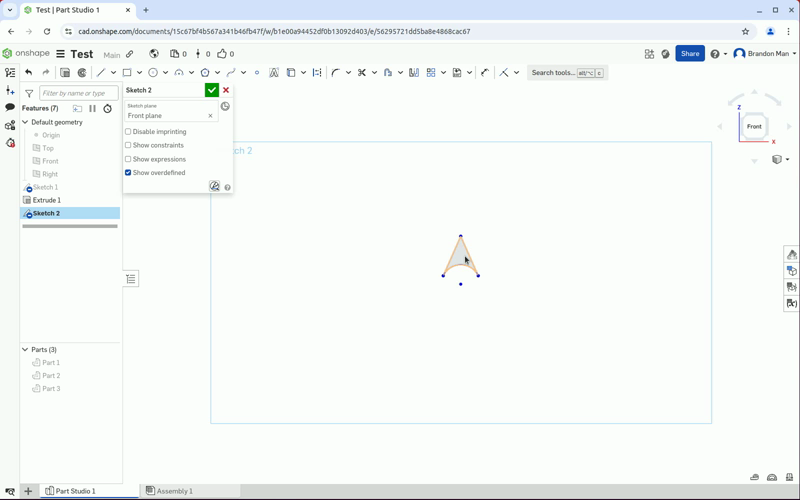
scroll(6)
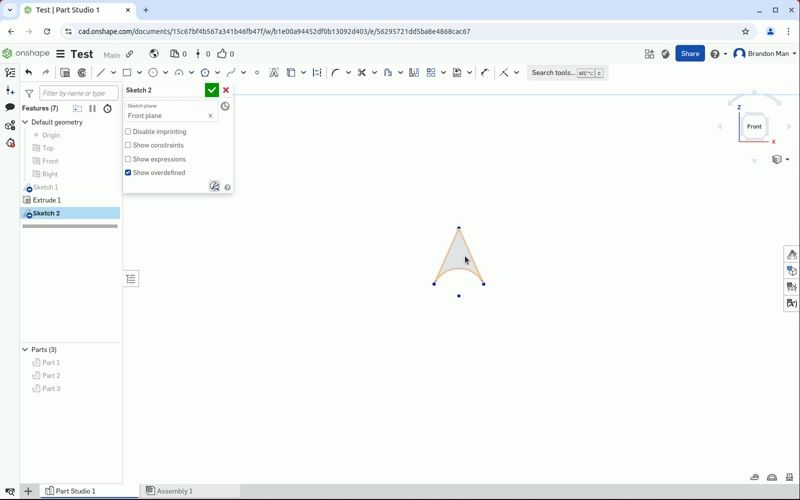
scroll(6)
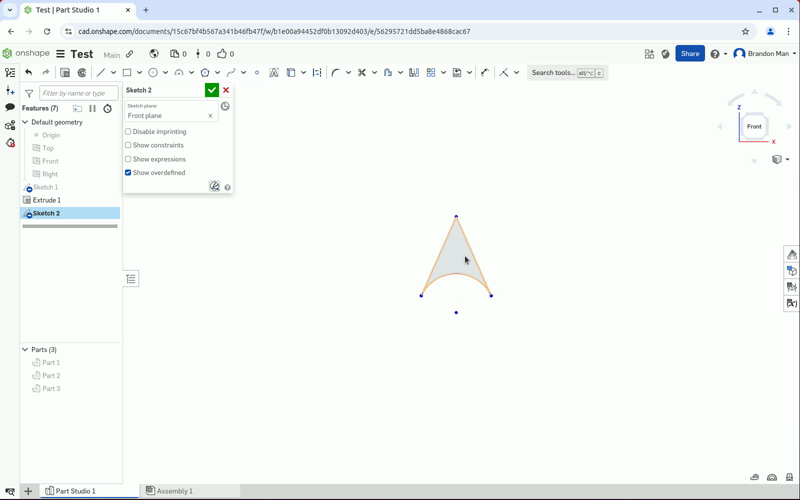
scroll(6)
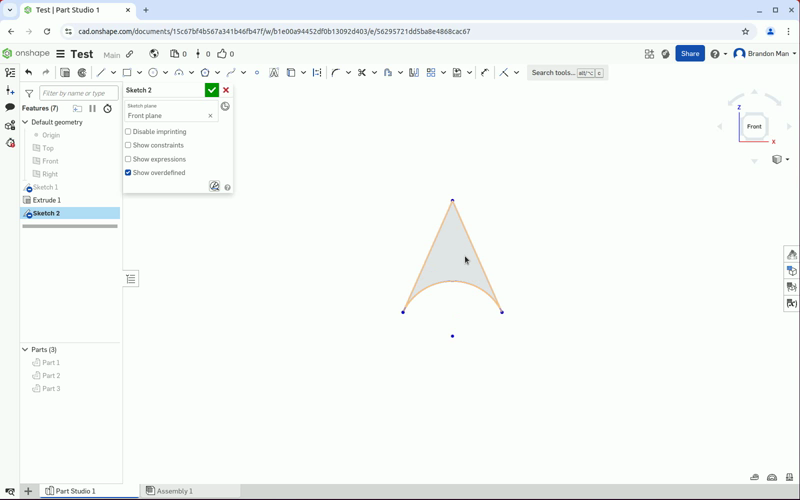
scroll(6)
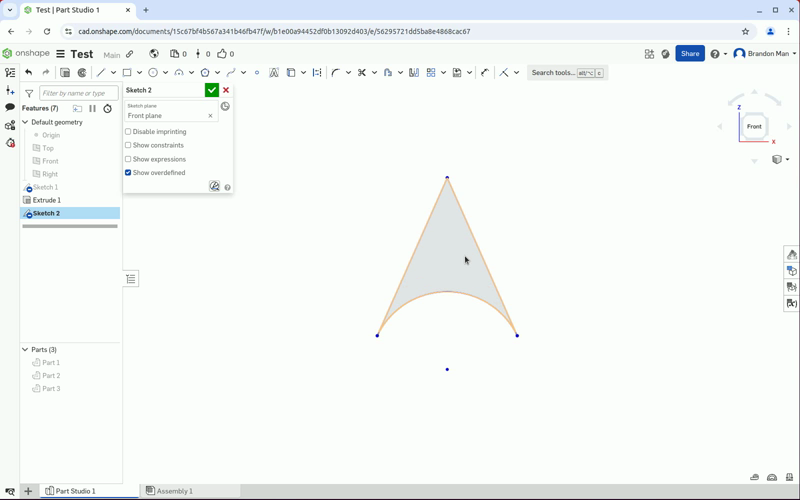
scroll(6)
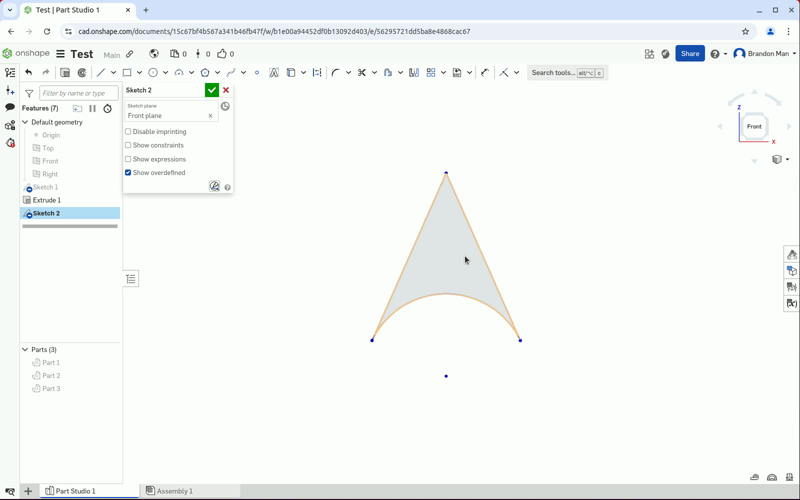
scroll(6)
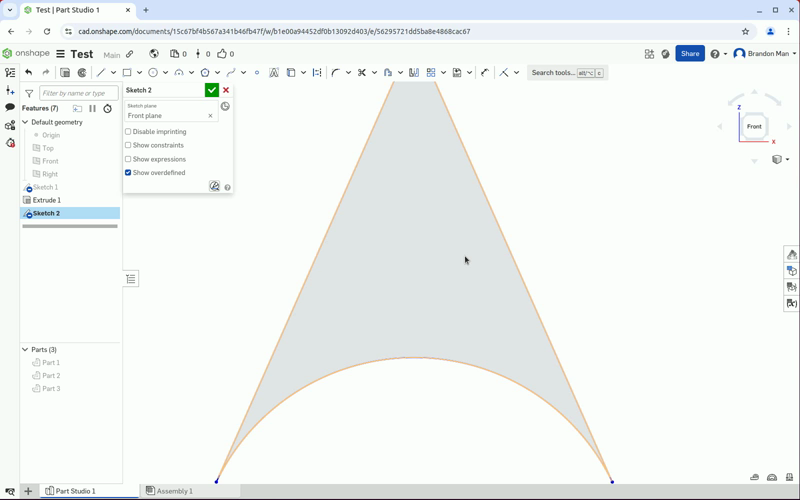
click(465, 255)
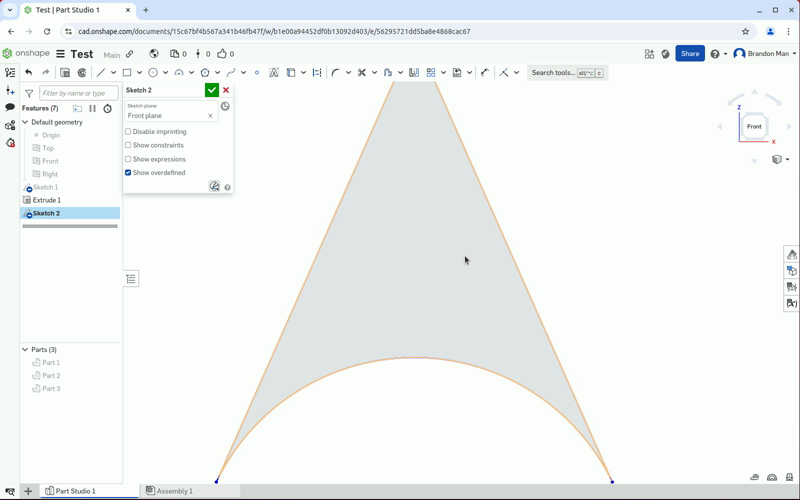
scroll(-6)
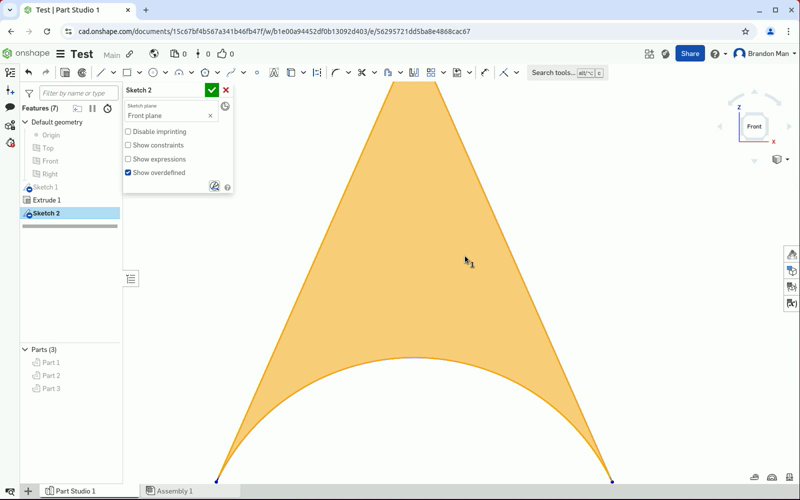
scroll(-6)
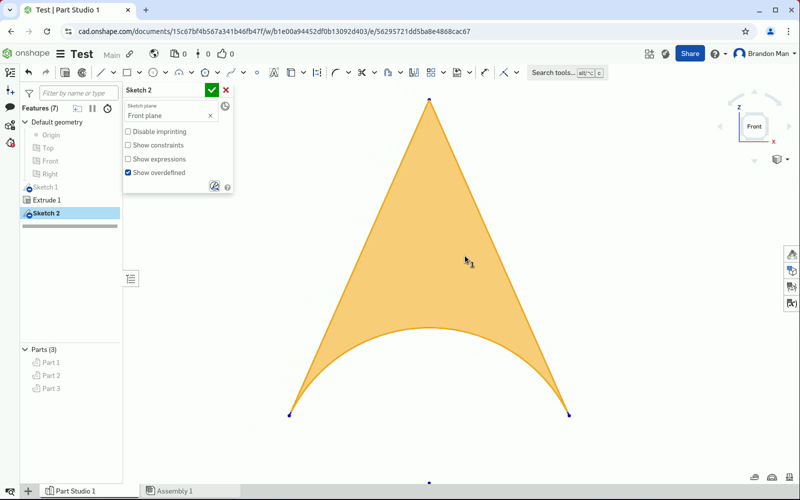
scroll(-6)
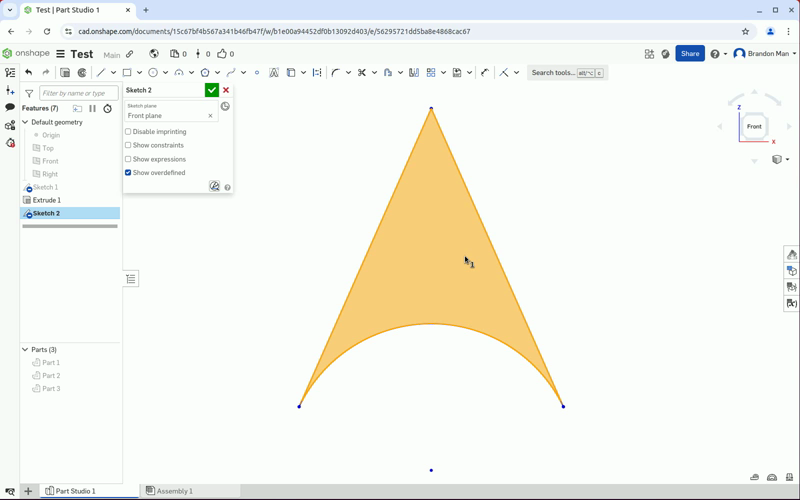
scroll(-6)
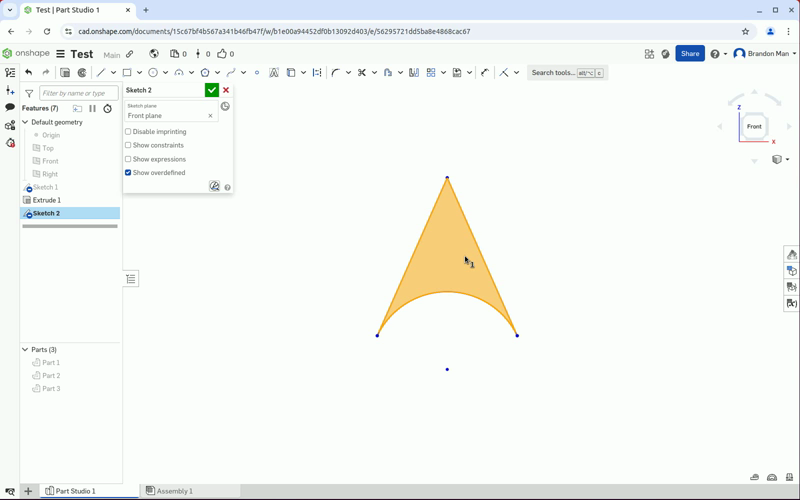
scroll(-6)
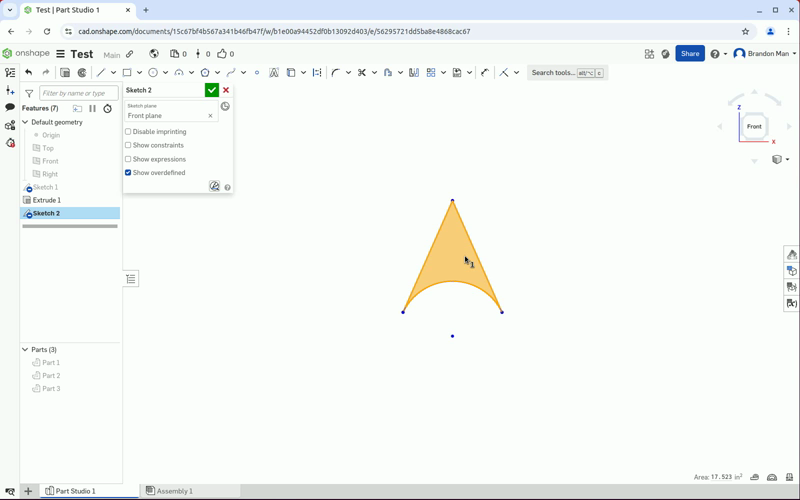
scroll(-6)
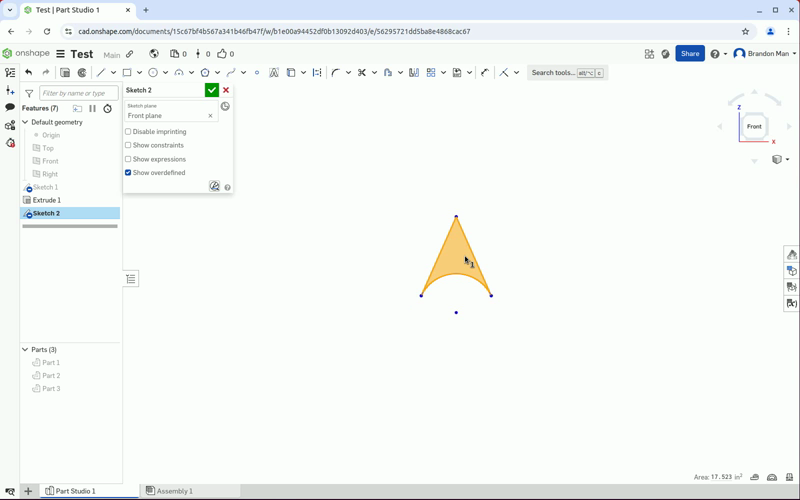
scroll(-6)
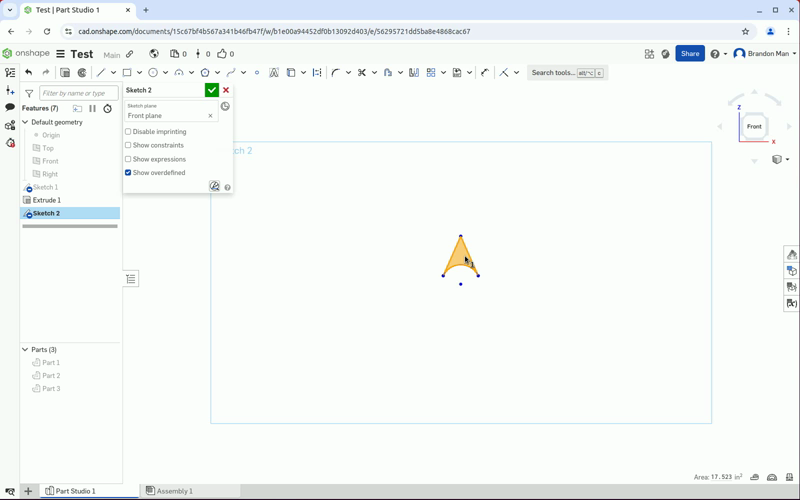
mouse_move(73, 352)
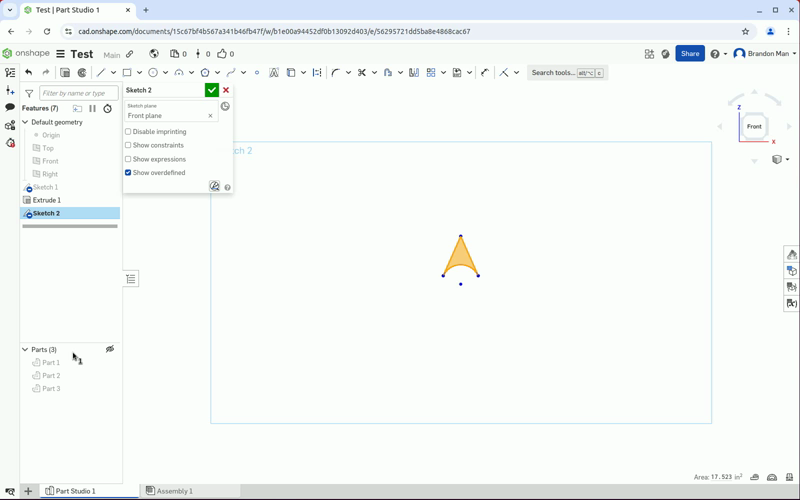
key(shift+y)
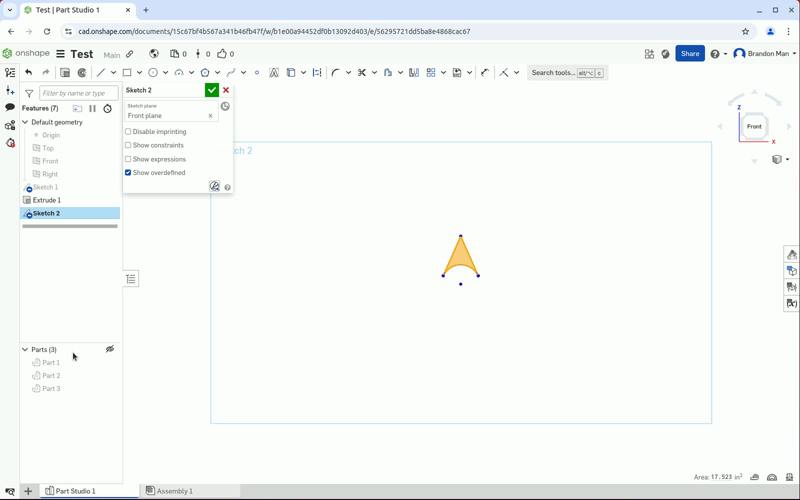
key(shift+e)
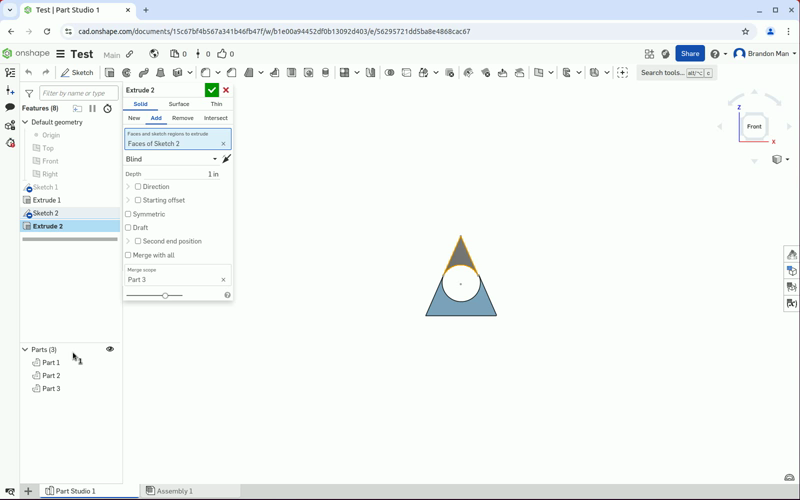
mouse_move(143, 106)
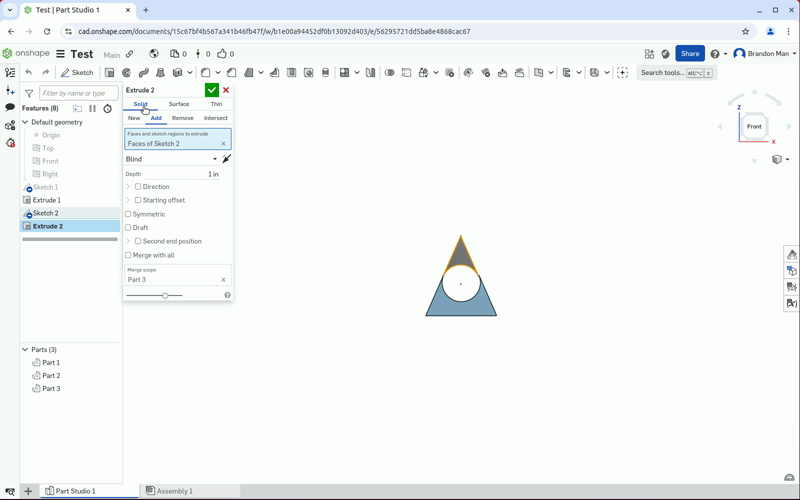
click(143, 106)
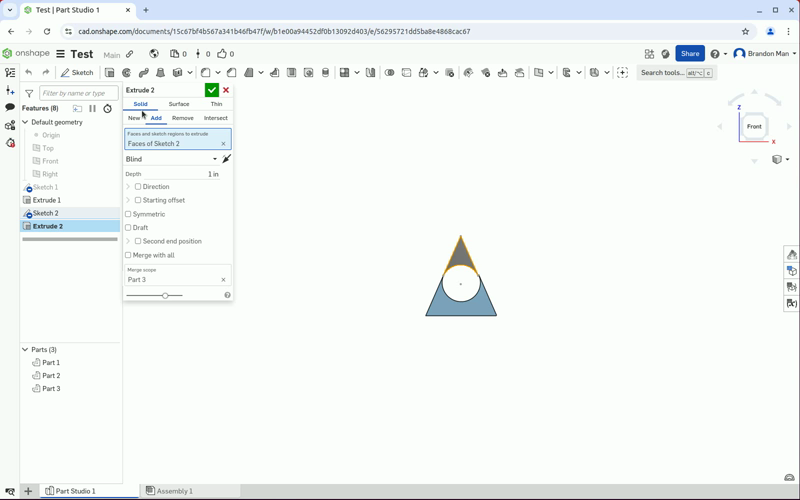
mouse_move(137, 120)
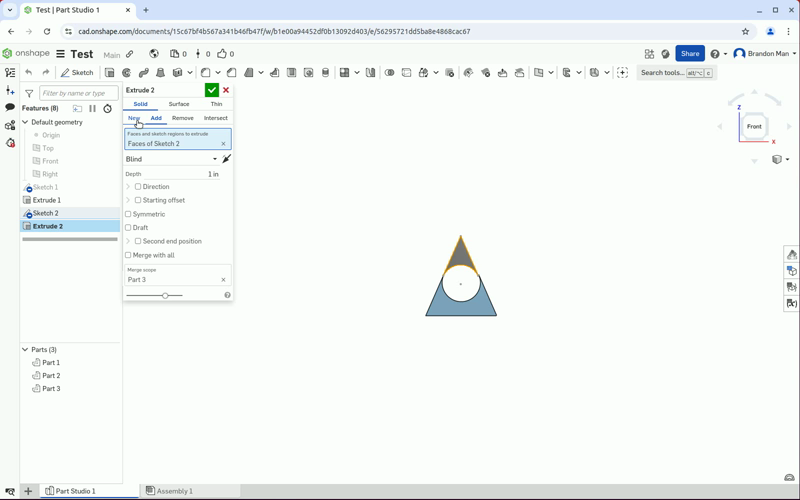
click(137, 120)
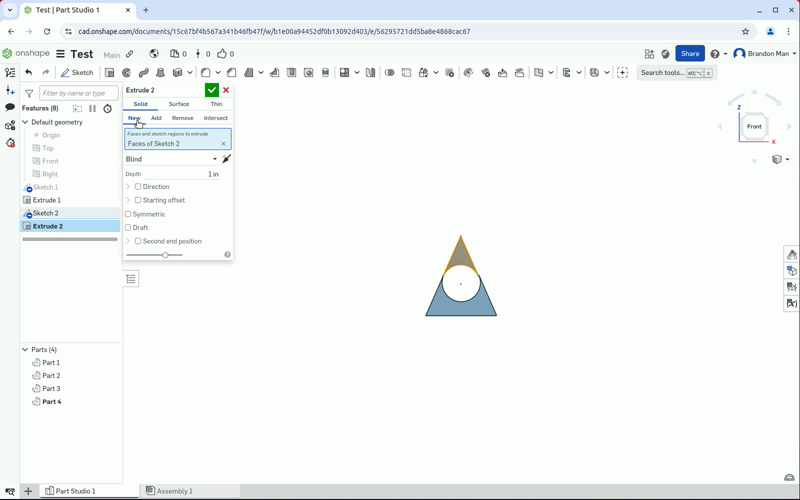
key(tab, 4)
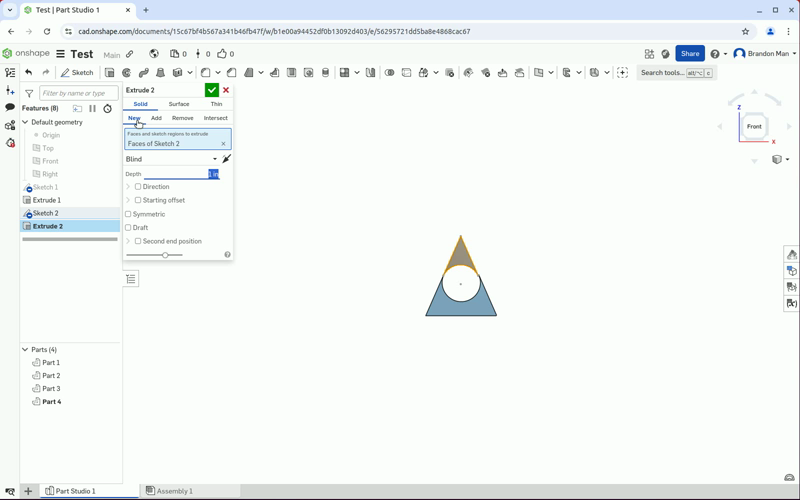
text(46.216)
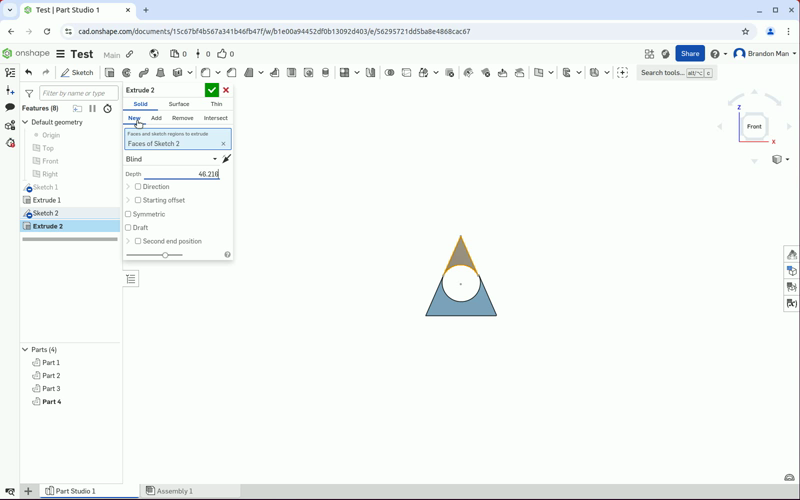
key(tab, 3)
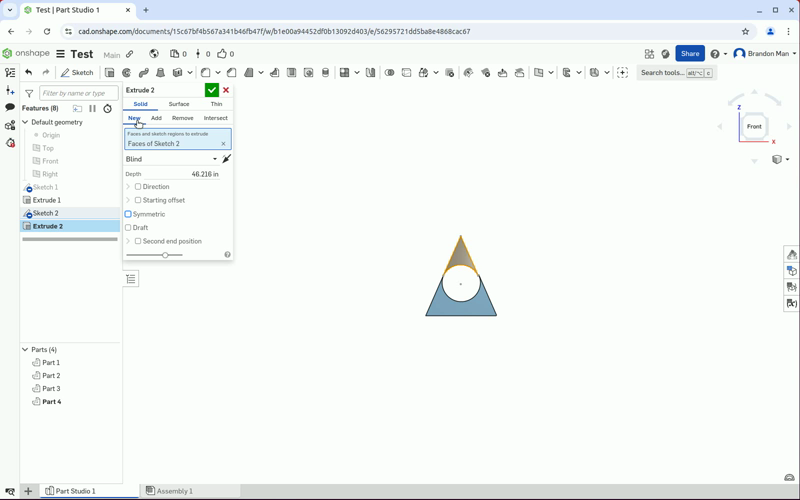
key(space)
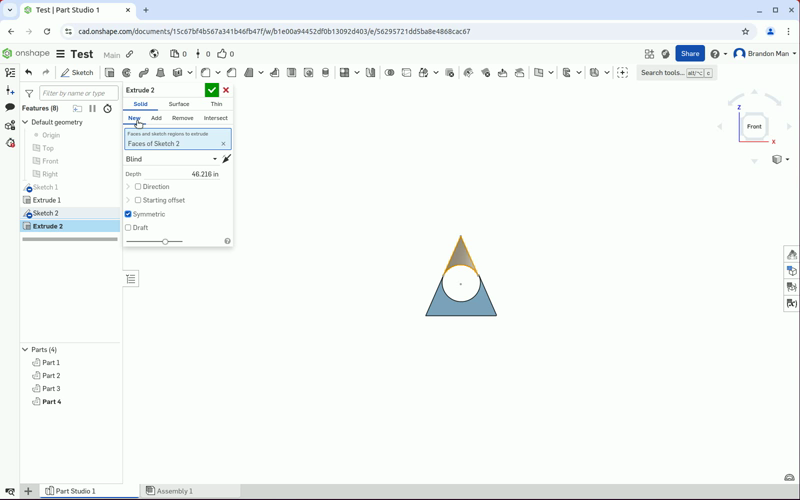
key(enter)
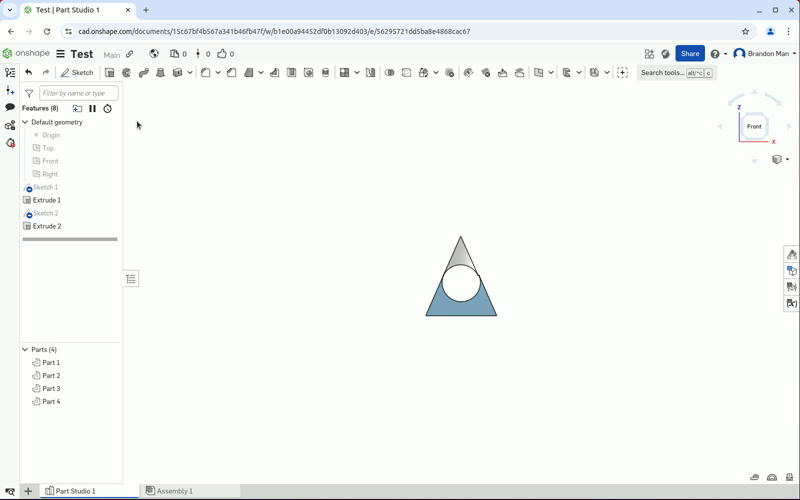
key(shift+h)
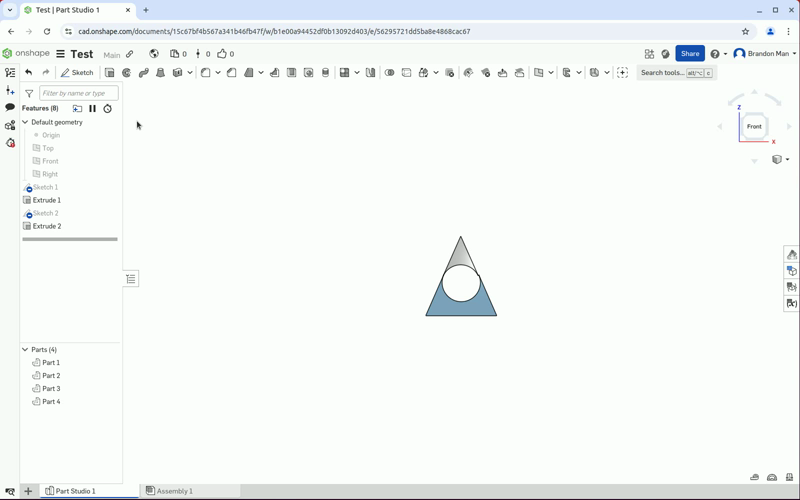
key(shift+h)
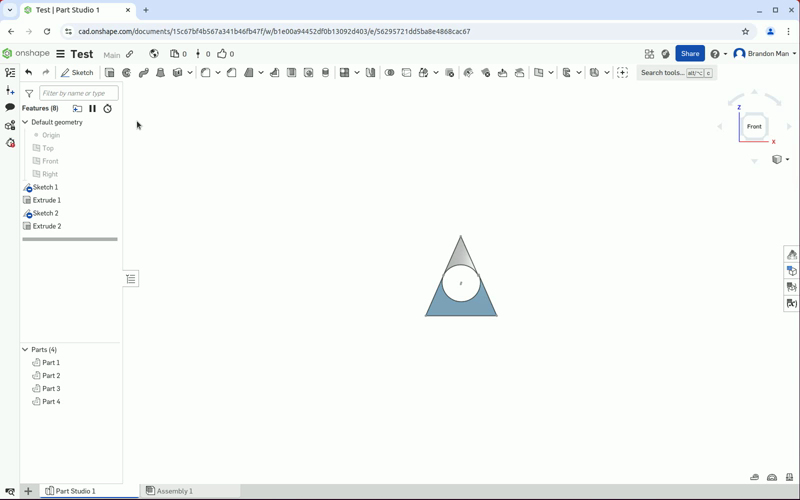
key(shift+7)
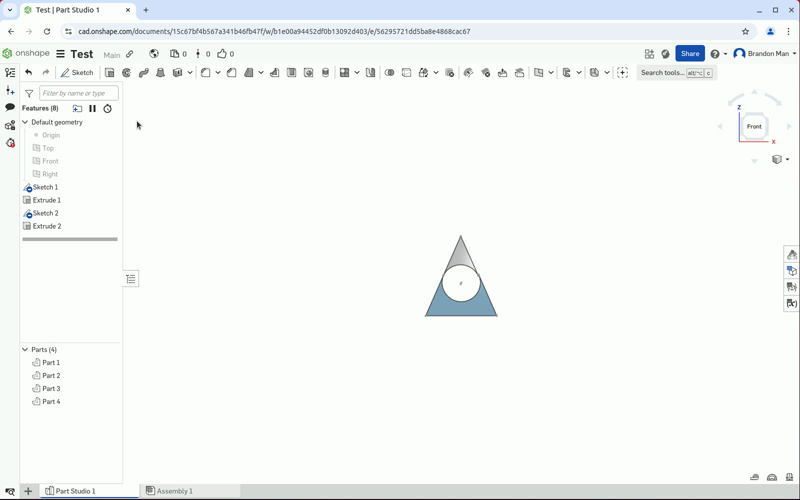
key(left, 2)
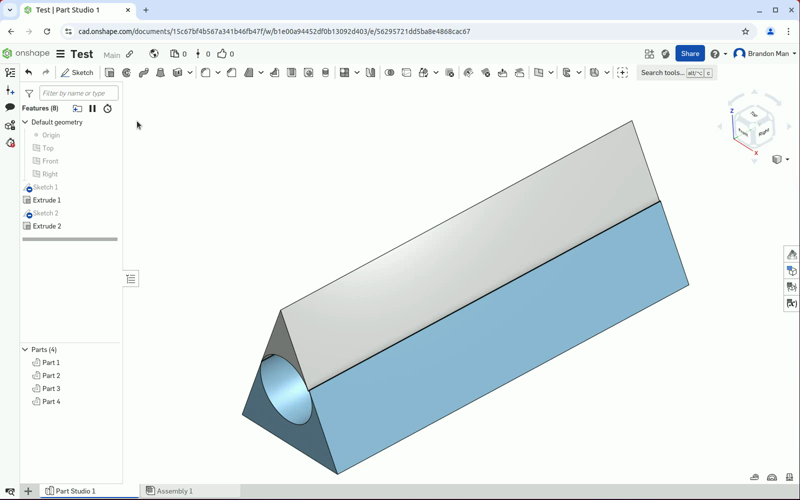
key(down, 2)
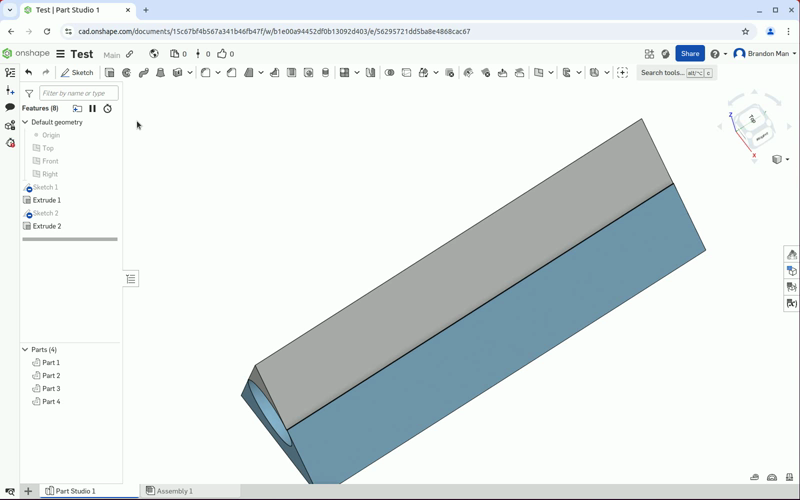
key(up, 2)
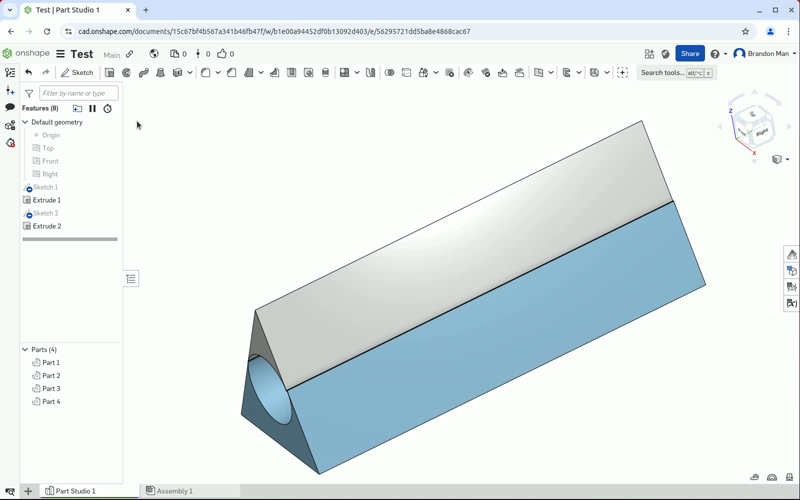
key(right, 2)
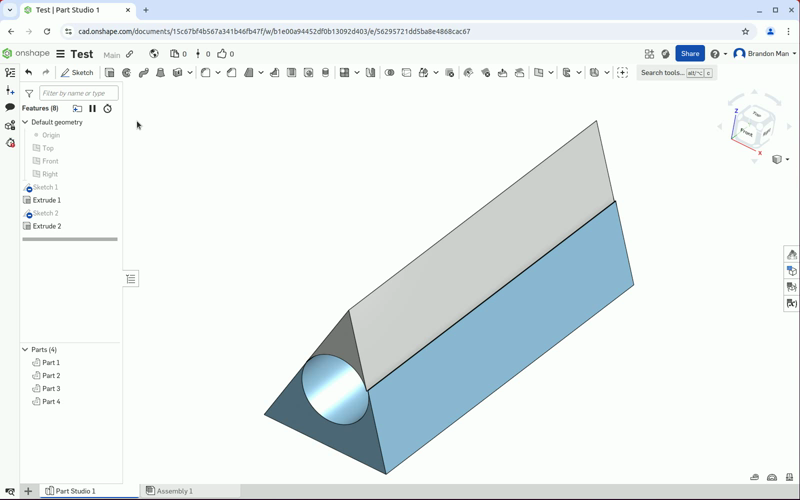
mouse_move(73, 189)
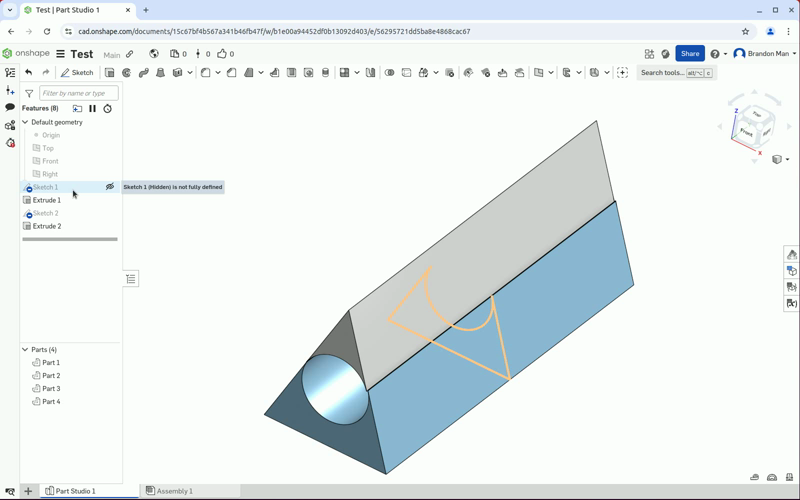
click(73, 189)